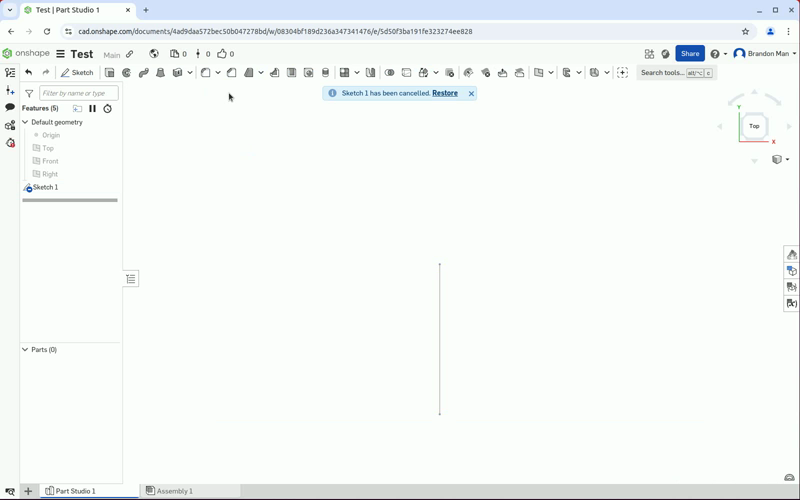
key(shift+h)
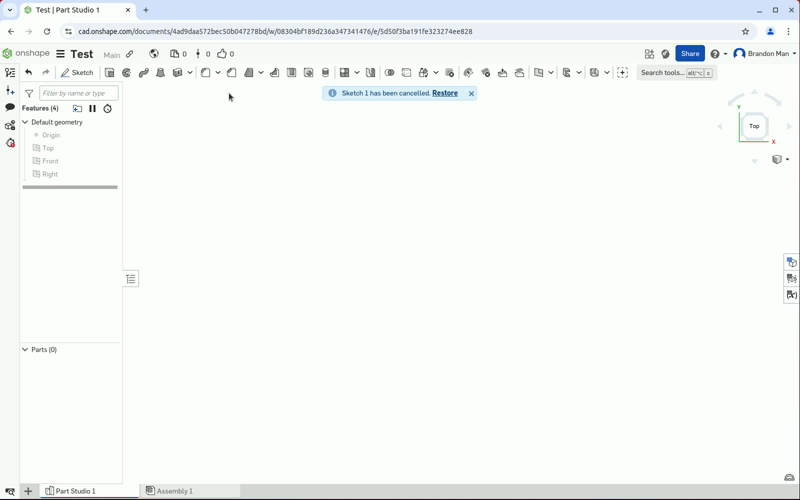
mouse_move(73, 352)
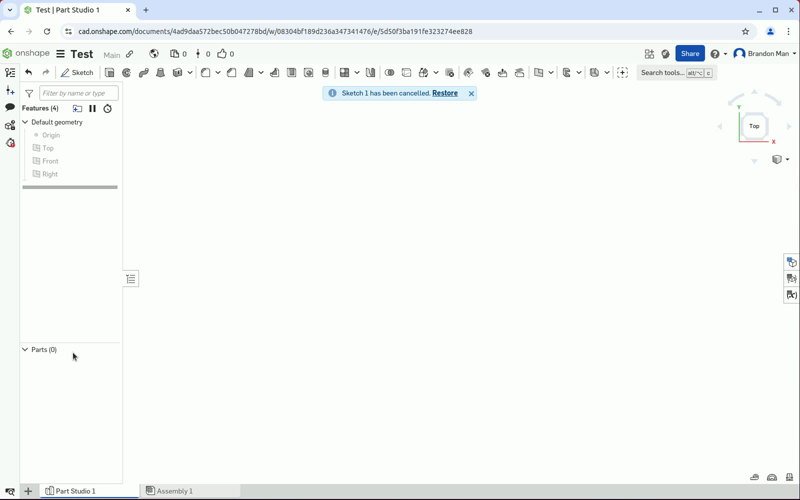
key(y)
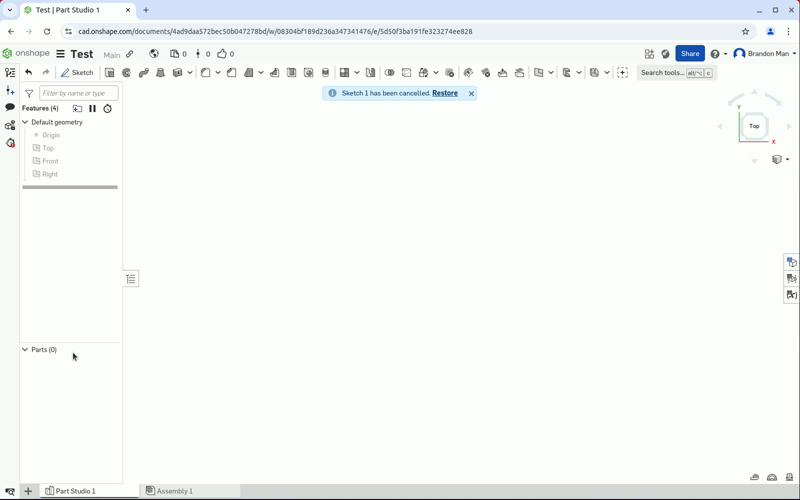
key(shift+p)
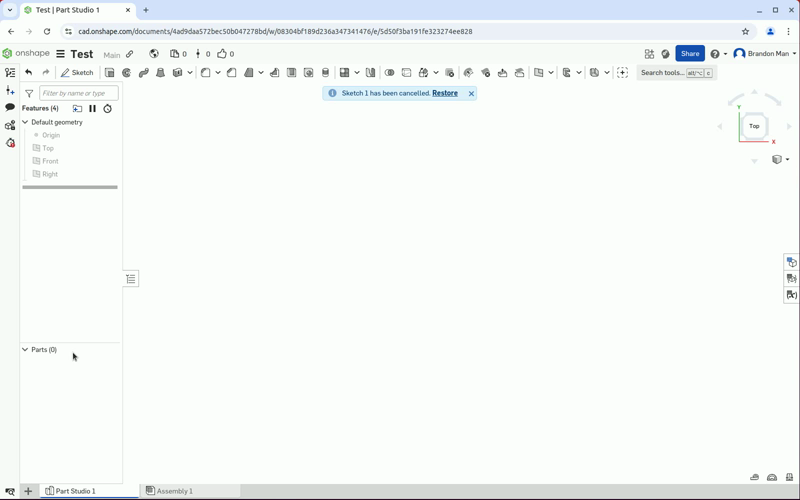
key(space)
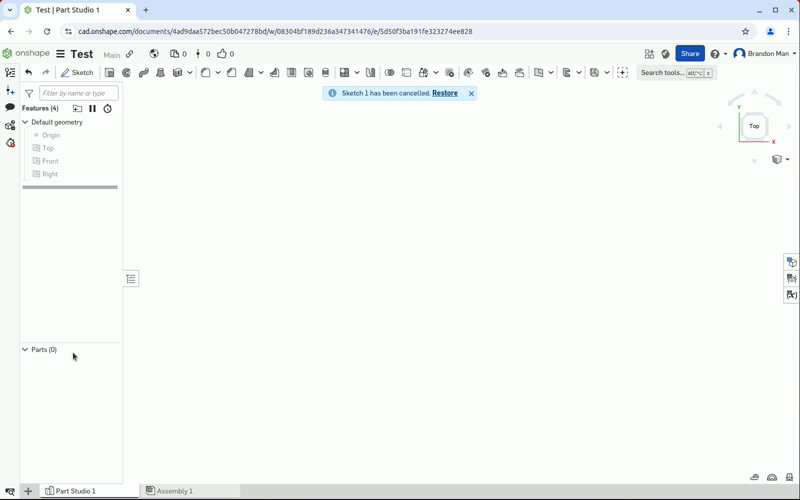
key_down(shift)
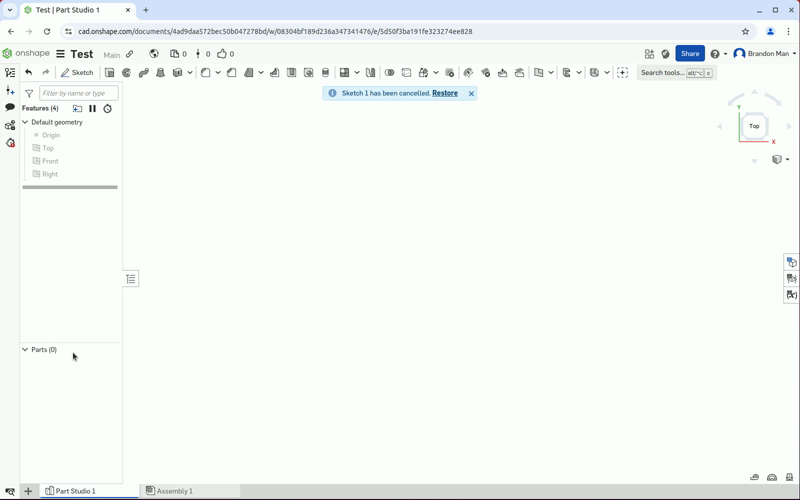
key(up)
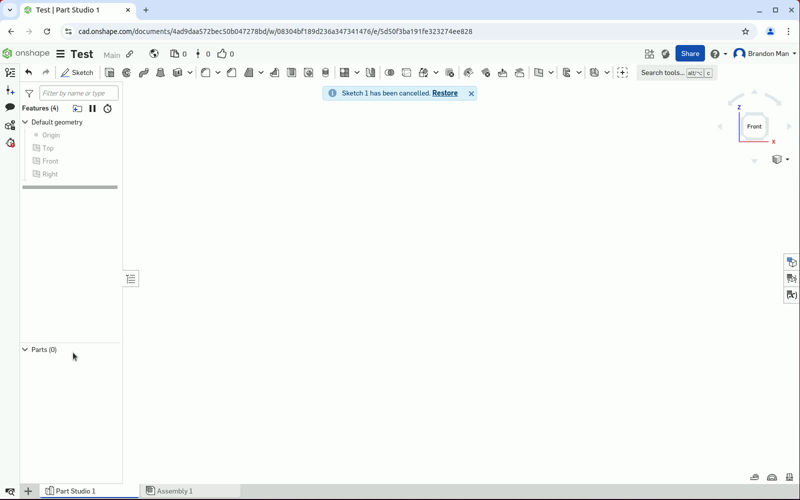
key_up(shift)
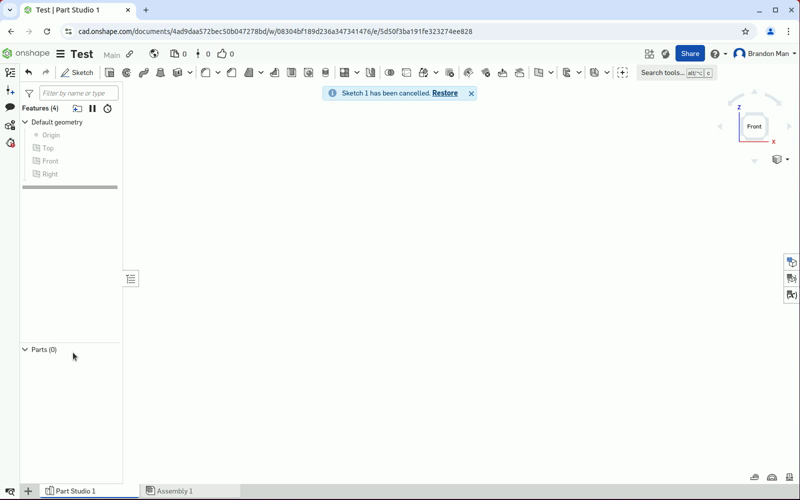
mouse_move(73, 352)
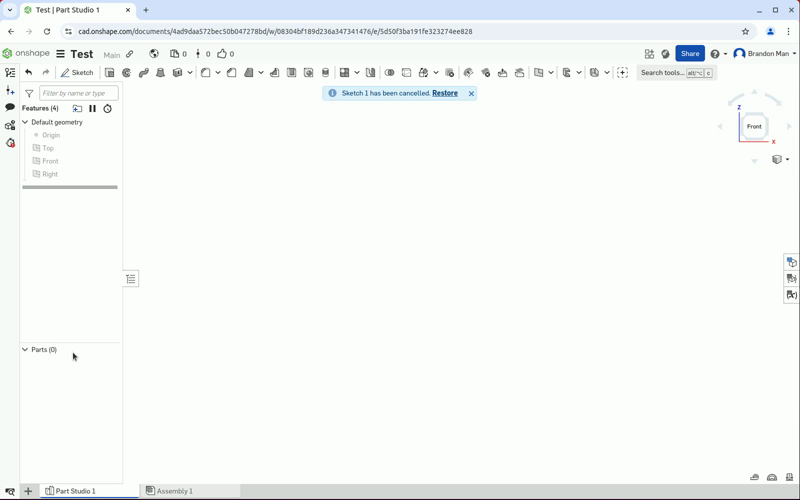
key(shift+y)
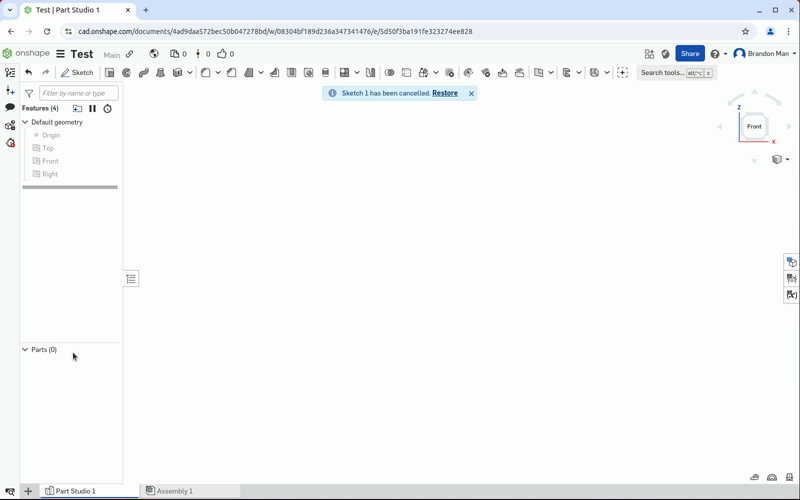
key(shift+s)
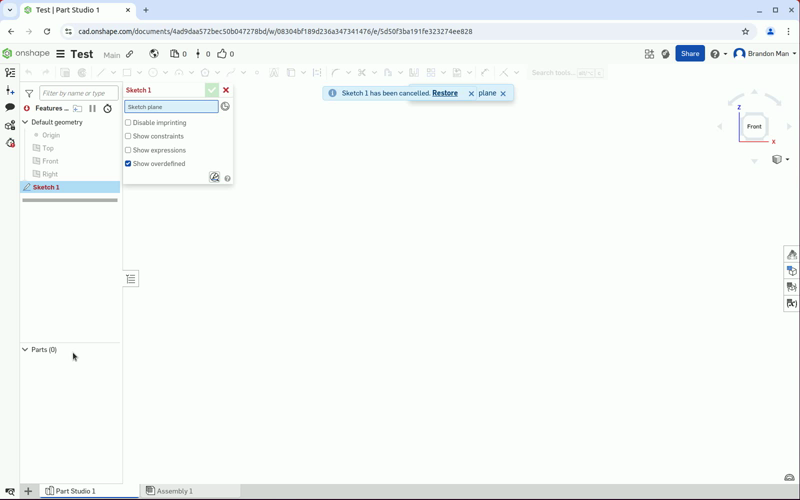
mouse_move(73, 163)
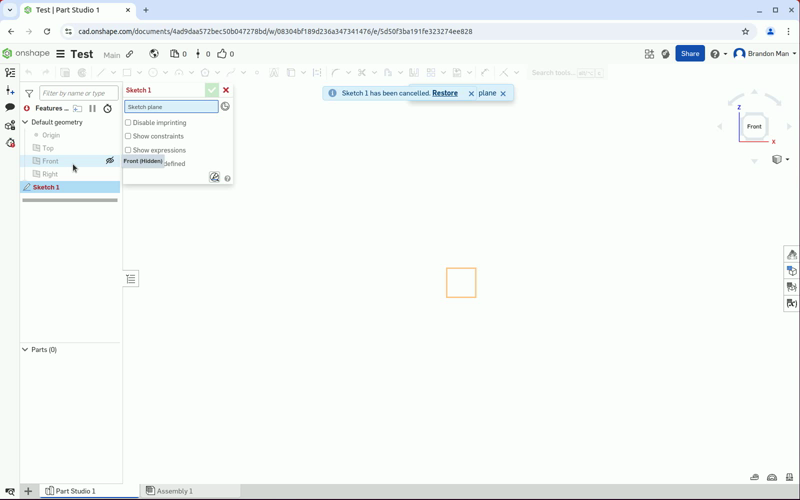
click(73, 163)
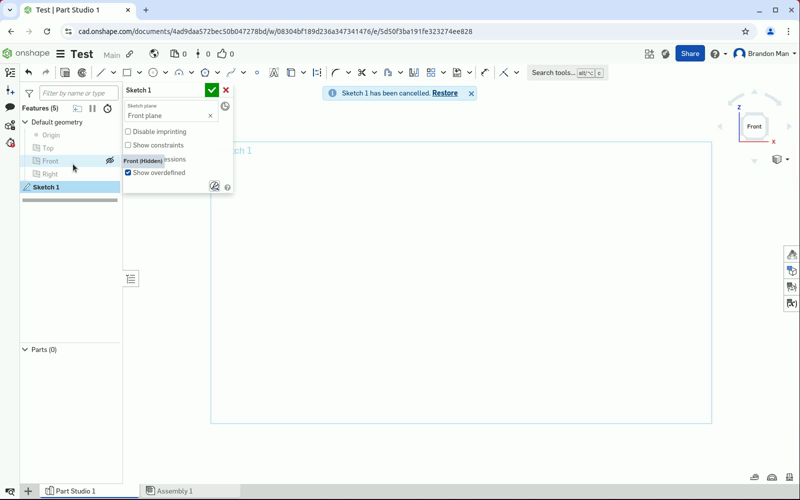
mouse_move(73, 352)
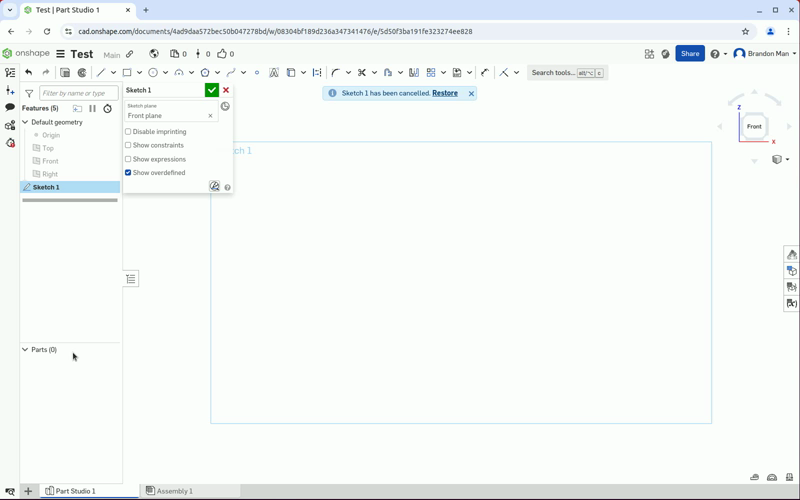
key(y)
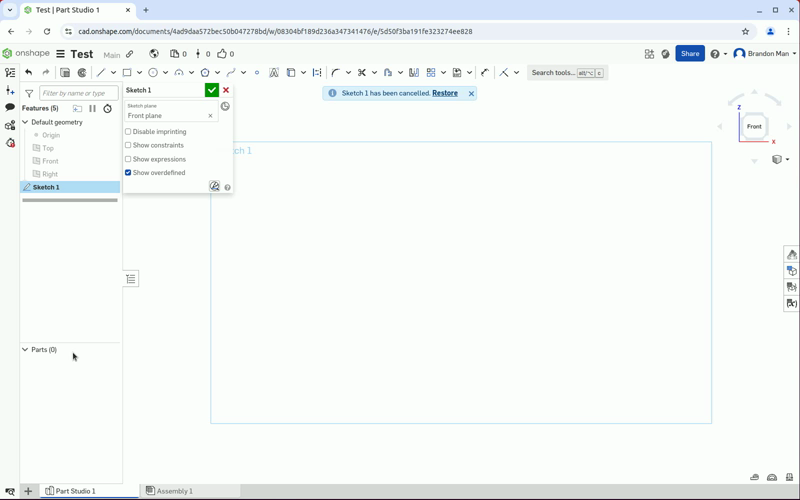
key(l)
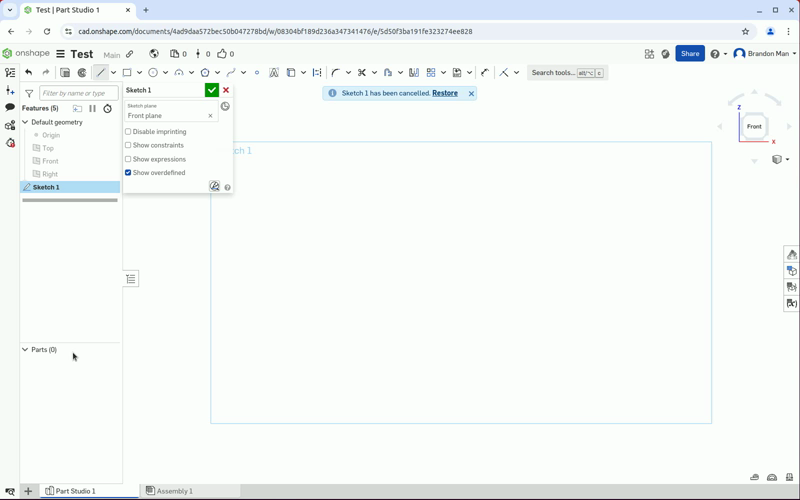
key_down(shift)
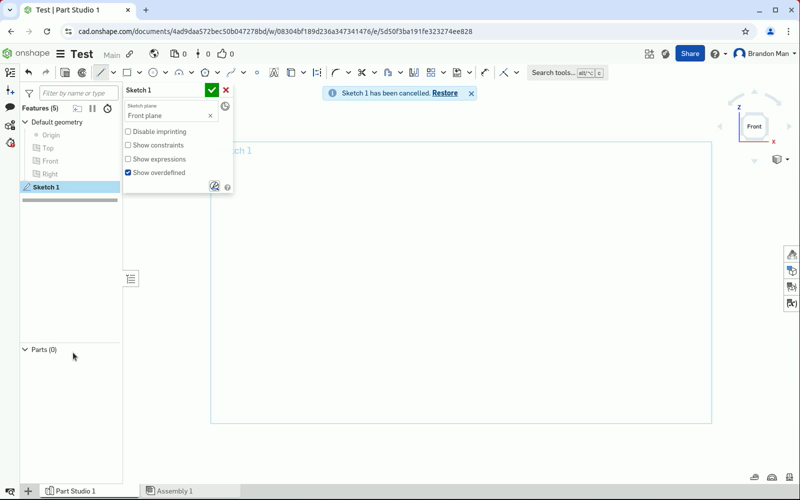
mouse_move(401, 342)
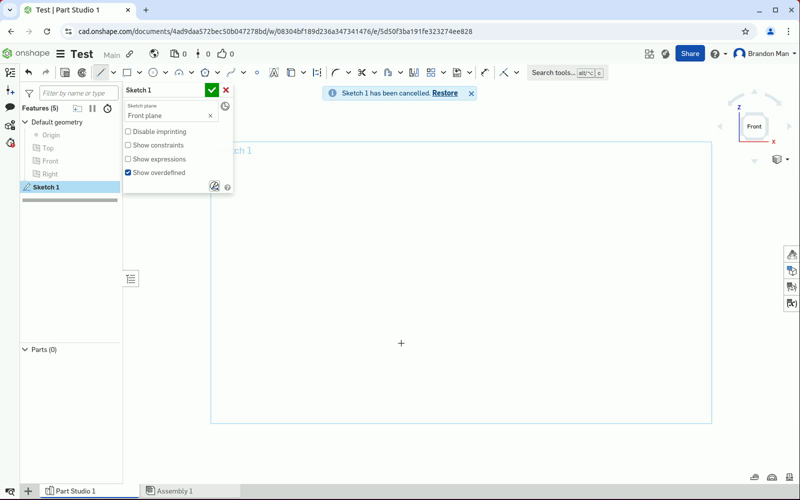
click(401, 342)
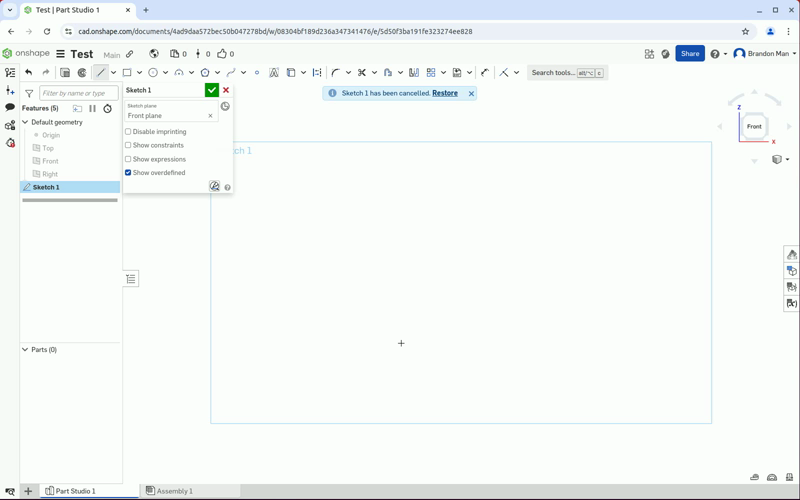
key_up(shift)
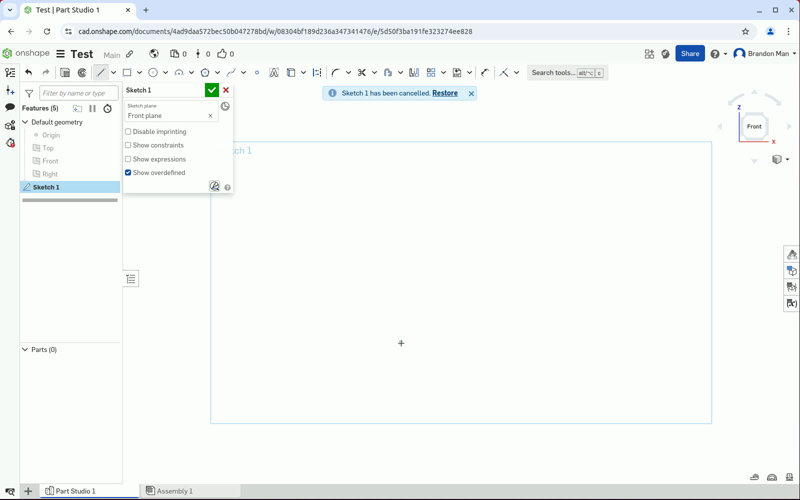
key_down(shift)
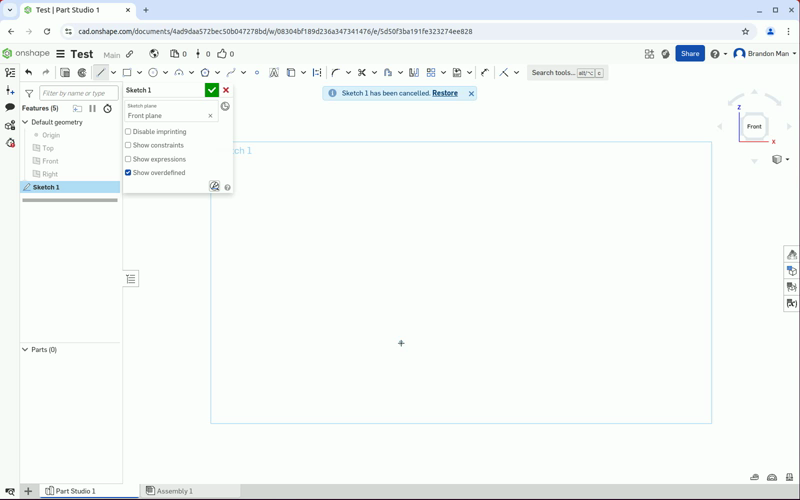
mouse_move(519, 342)
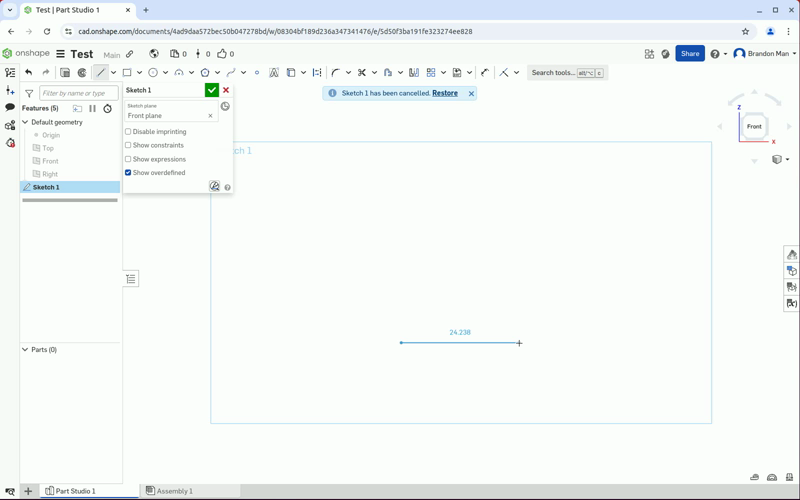
click(519, 342)
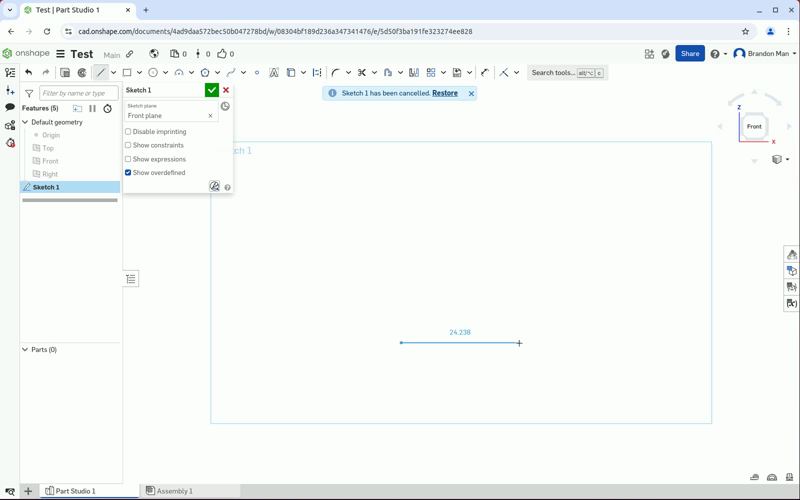
key_up(shift)
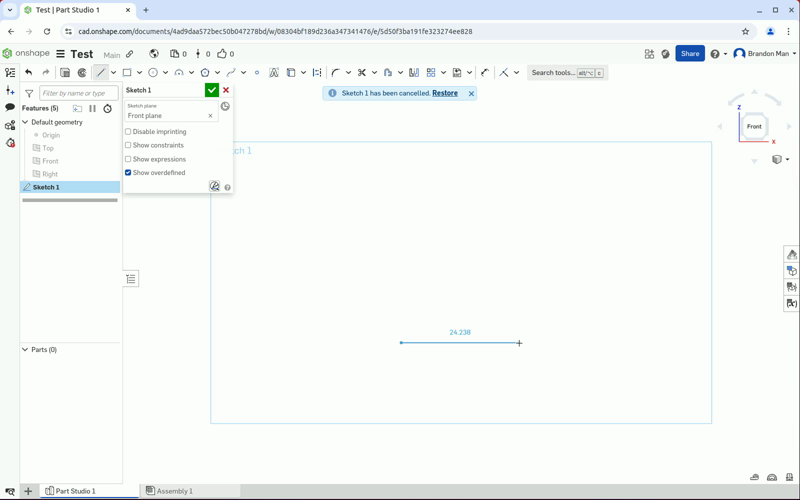
key_down(shift)
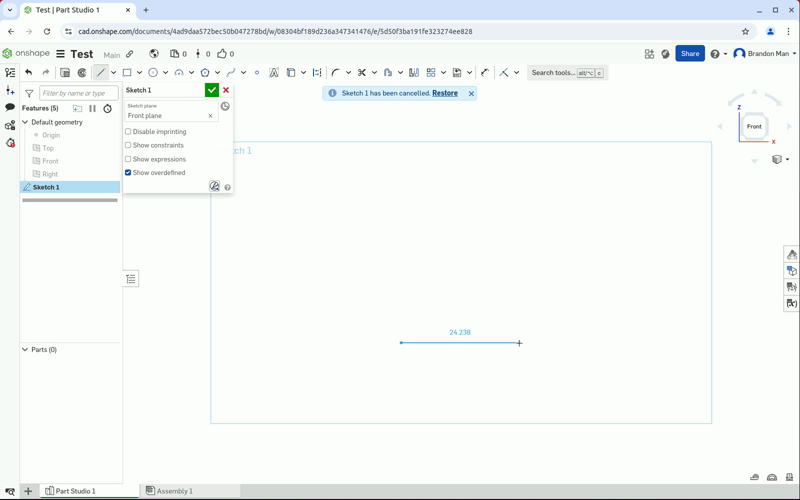
mouse_move(519, 224)
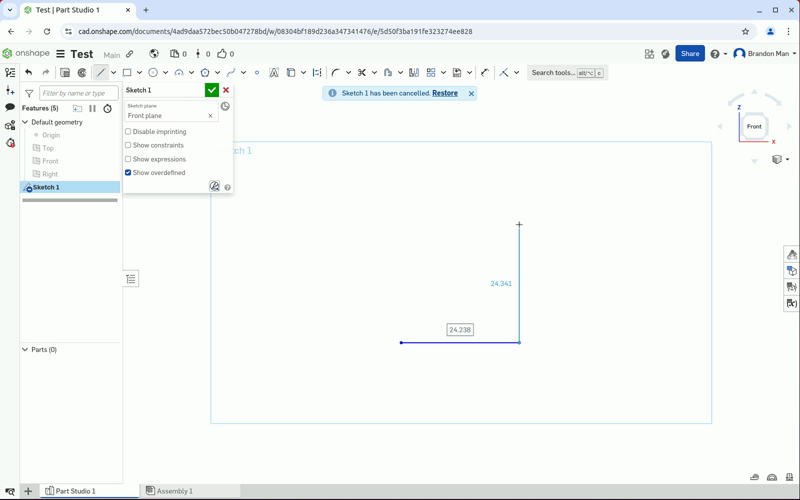
click(519, 224)
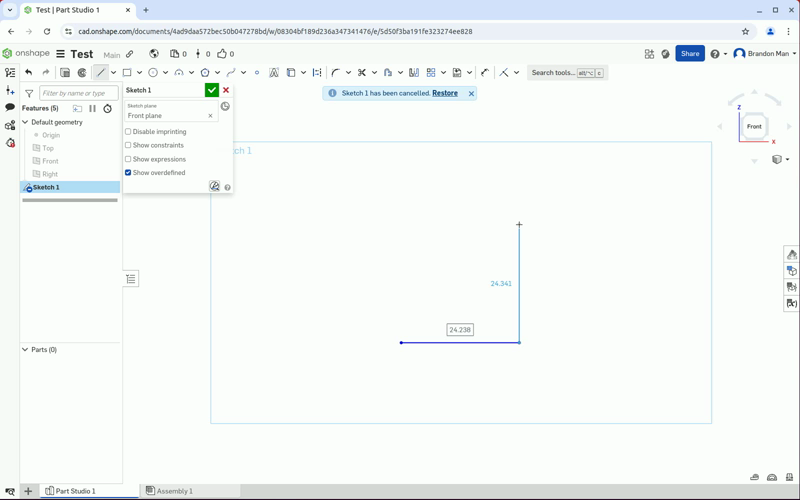
key_up(shift)
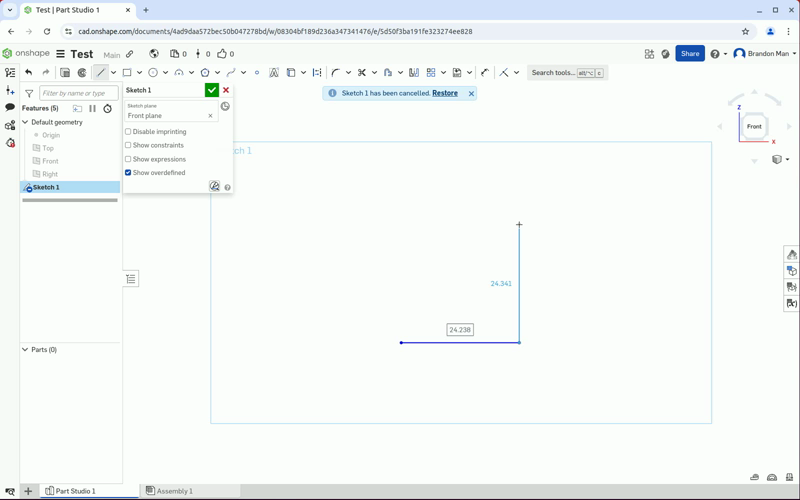
key_down(shift)
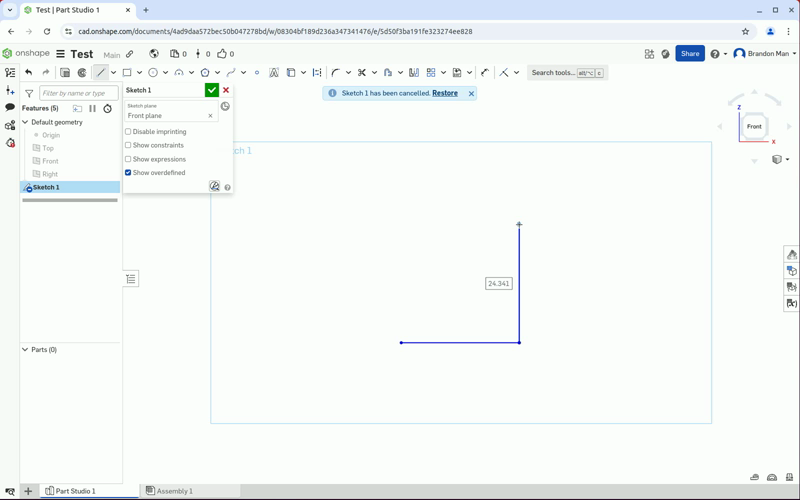
mouse_move(401, 224)
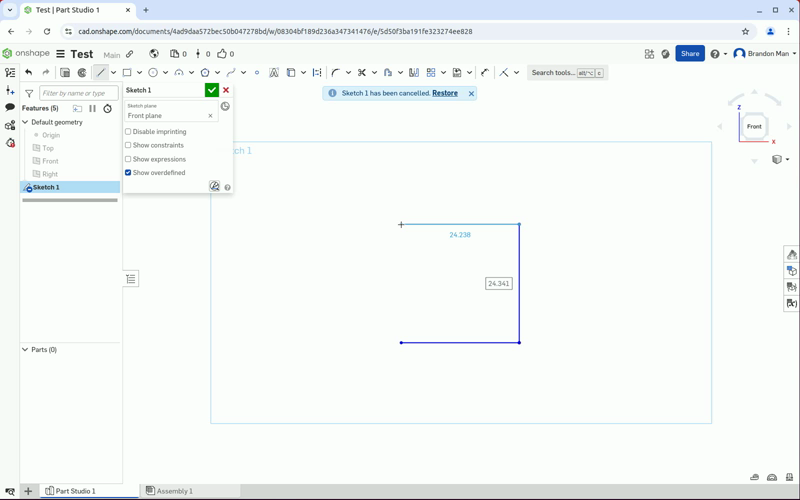
click(401, 224)
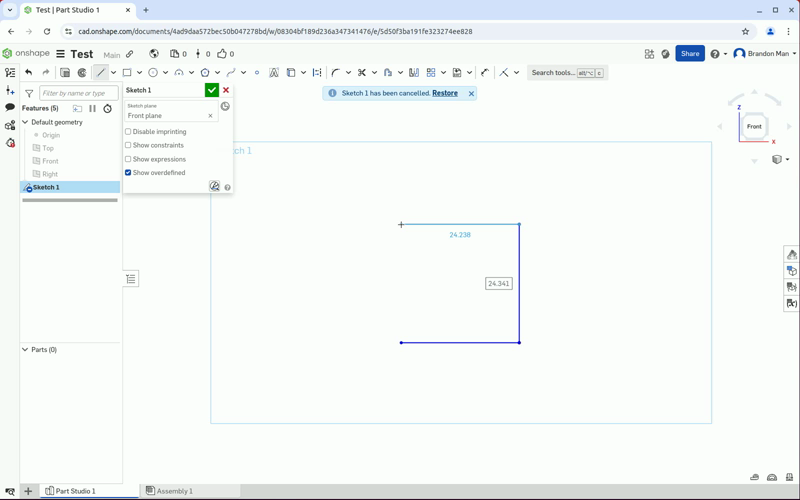
key_up(shift)
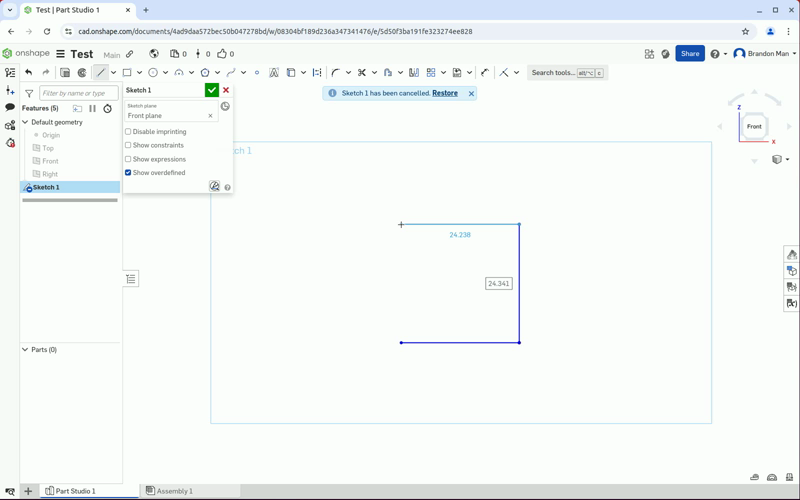
key_down(shift)
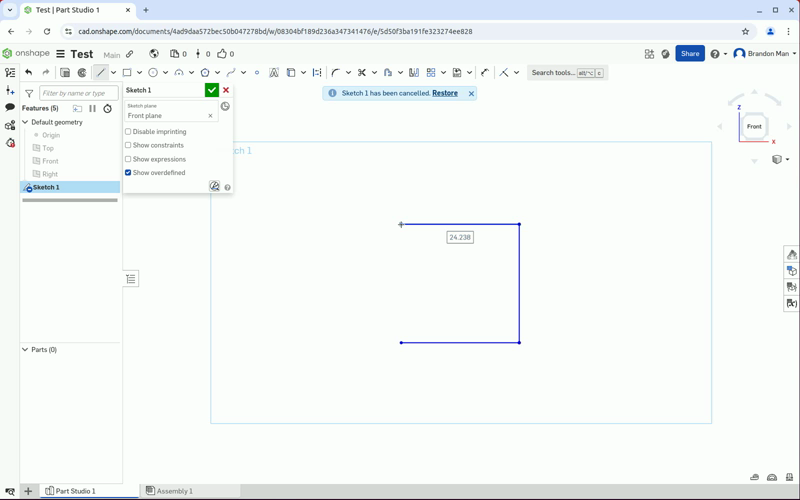
mouse_move(401, 342)
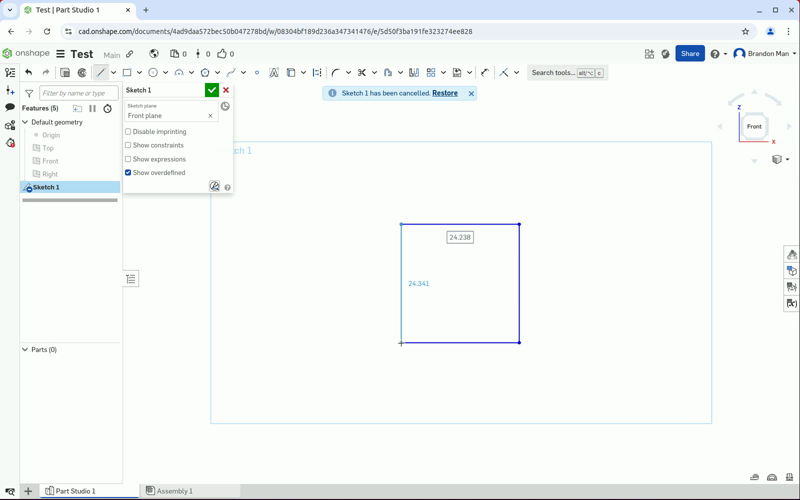
key_up(shift)
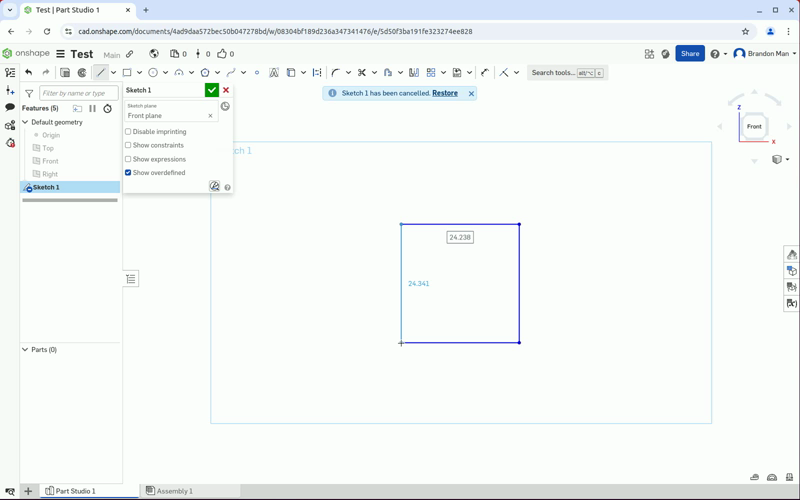
click(401, 342)
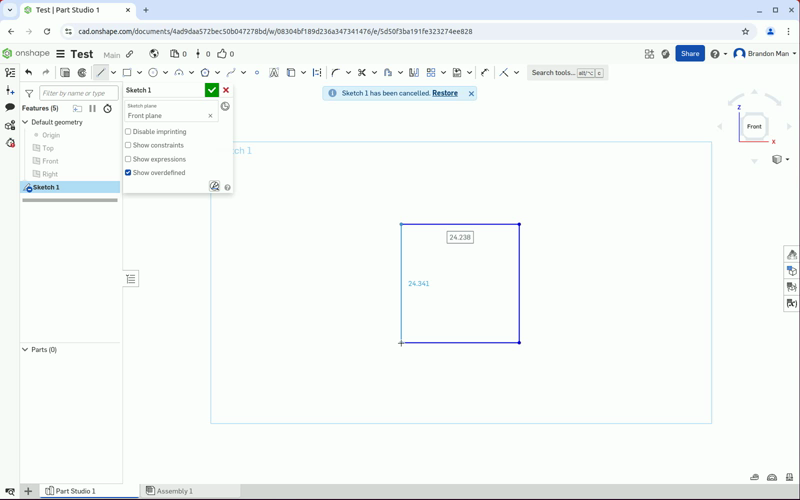
key(esc)
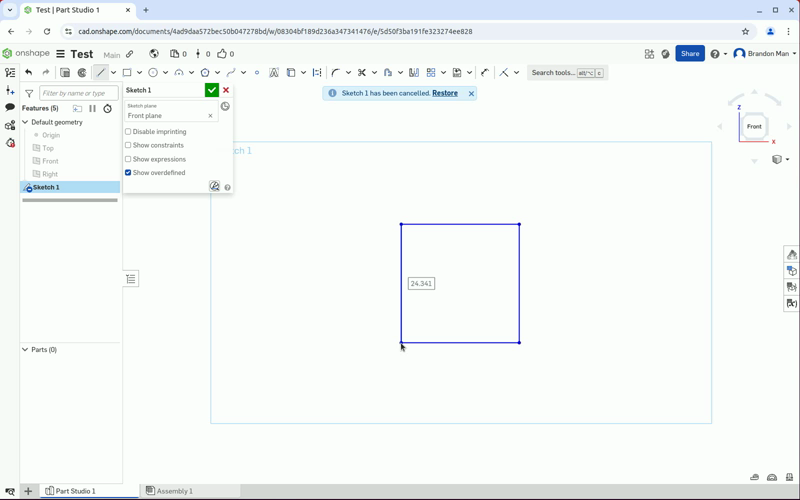
key(c)
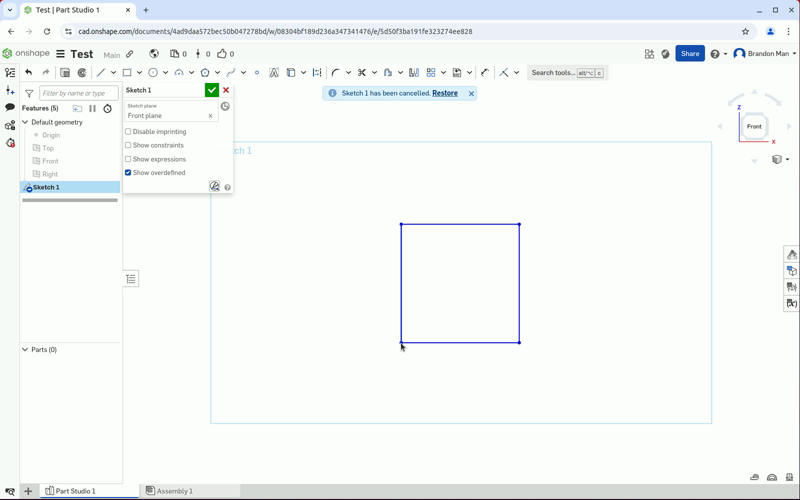
key_down(shift)
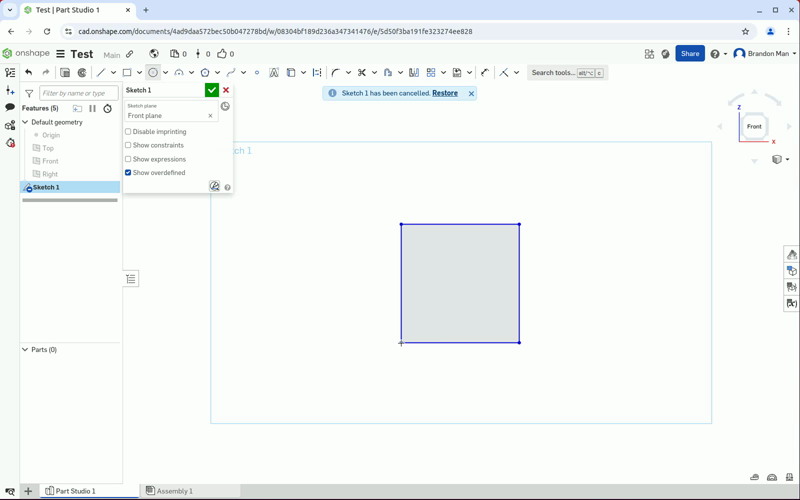
mouse_move(460, 282)
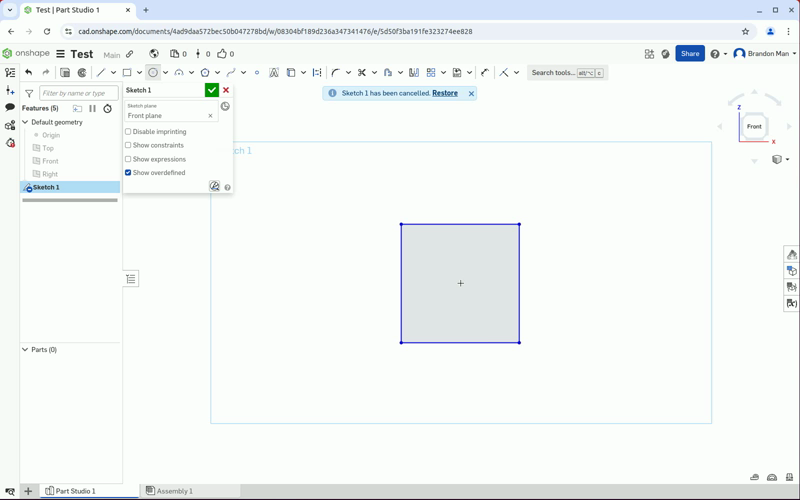
click(460, 282)
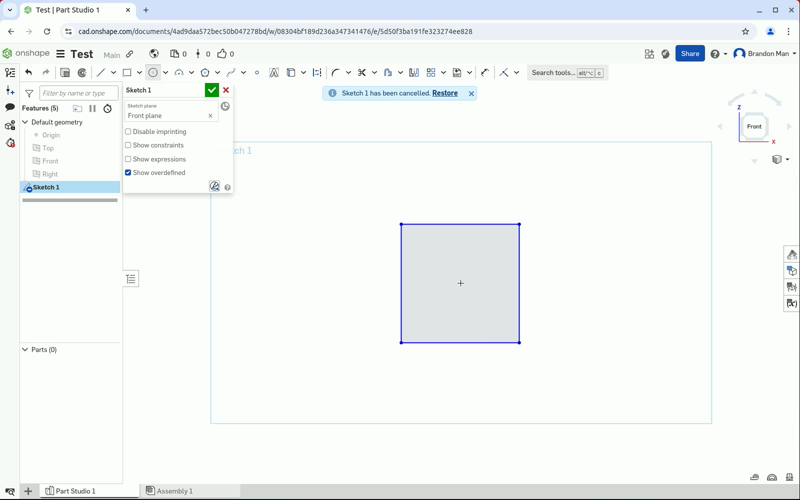
key_up(shift)
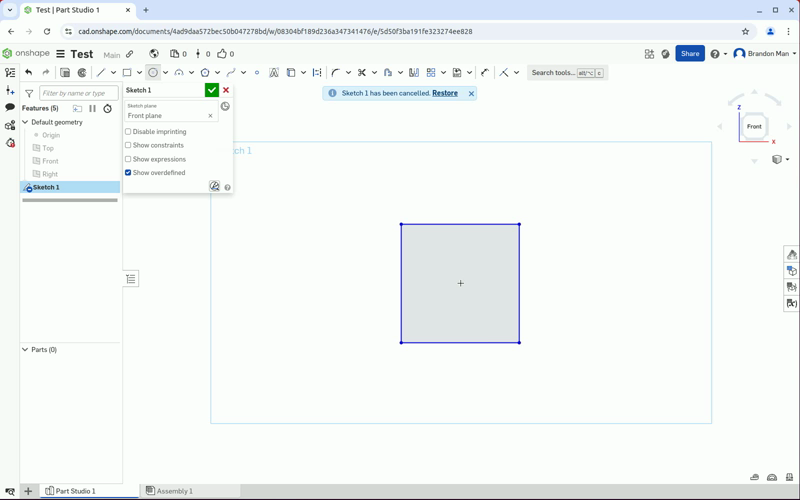
mouse_move(490, 282)
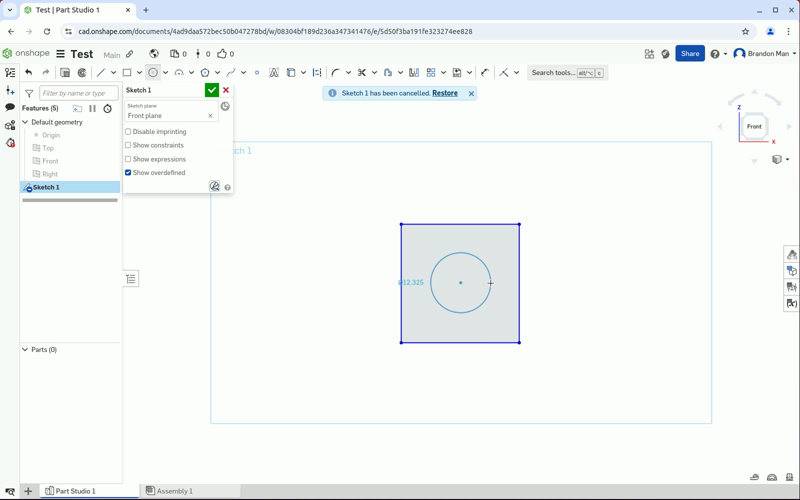
click(490, 282)
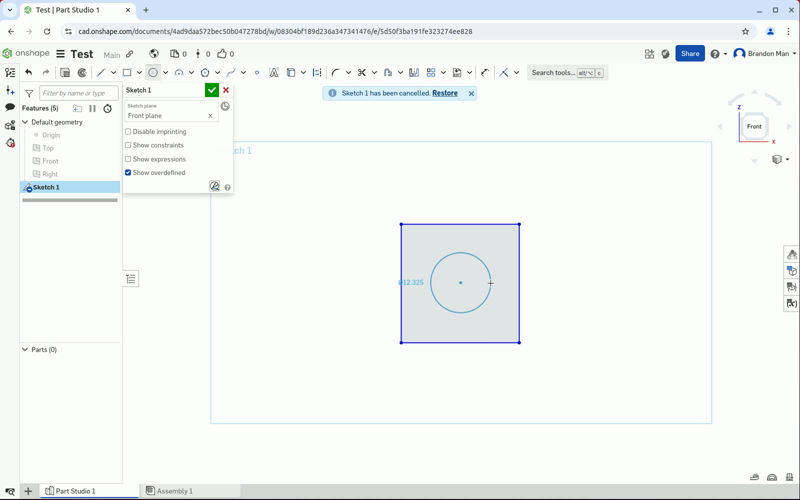
key(esc)
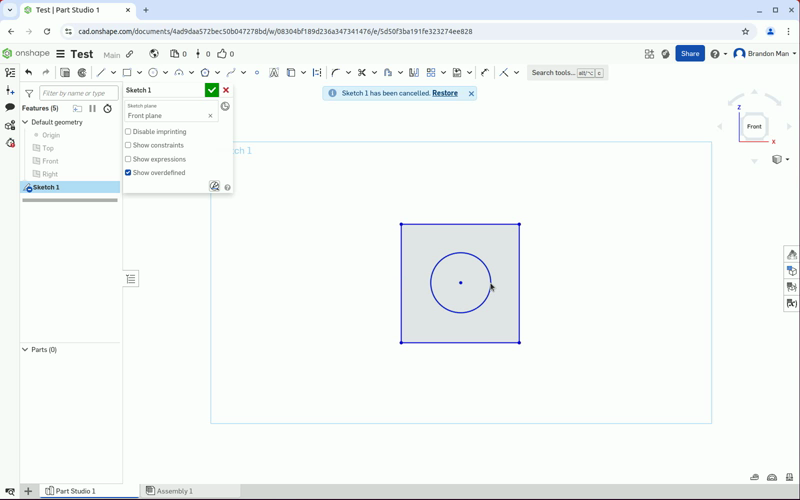
mouse_move(414, 273)
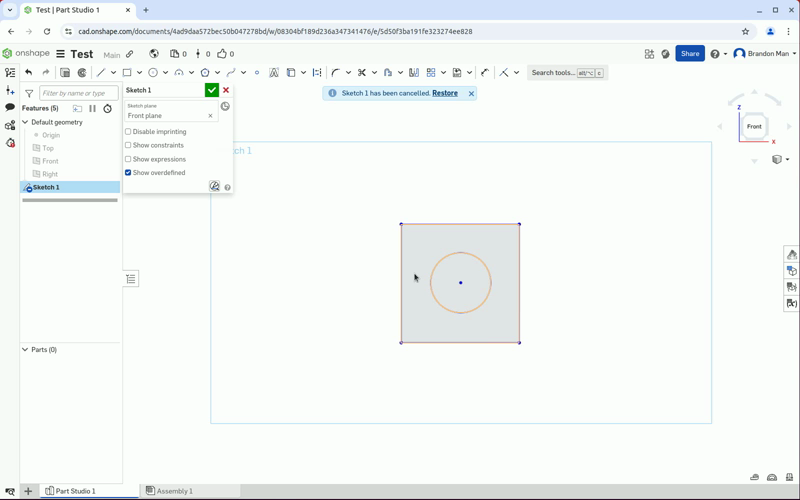
click(414, 273)
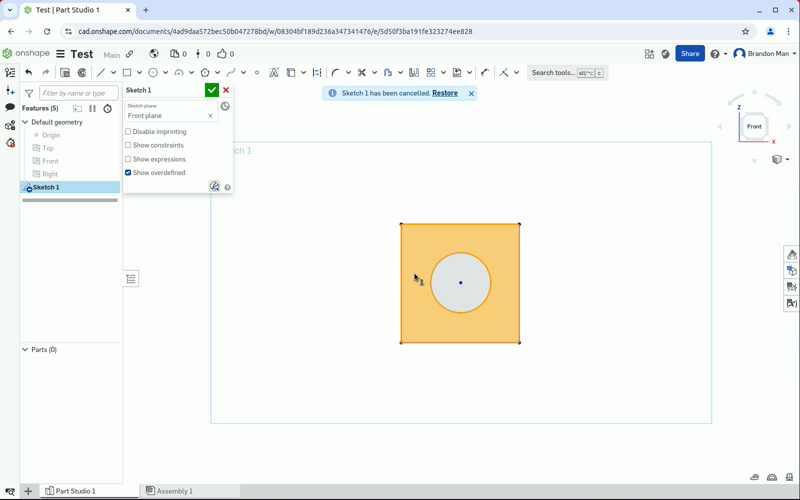
mouse_move(73, 352)
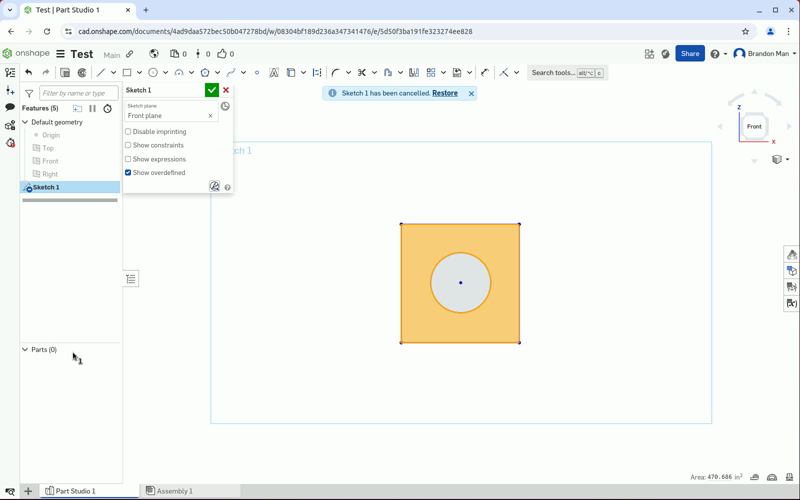
key(shift+y)
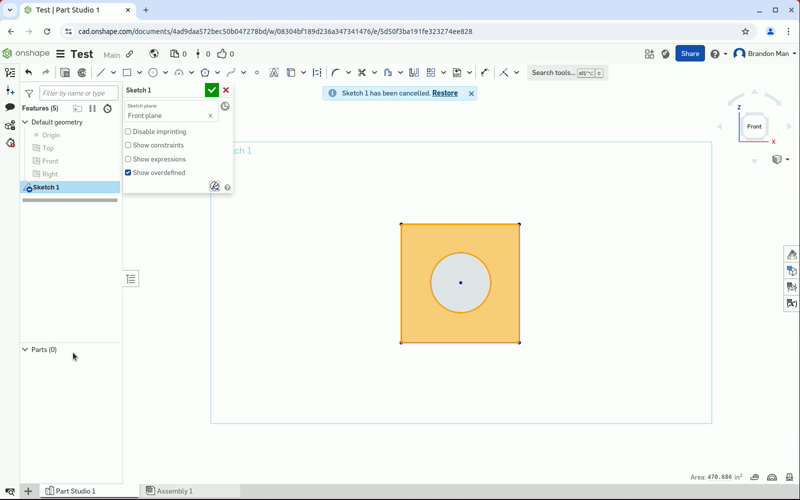
key(shift+e)
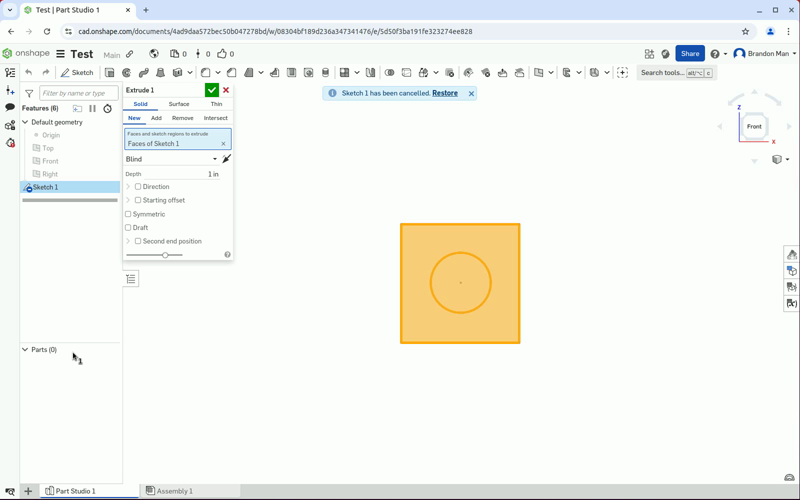
mouse_move(143, 106)
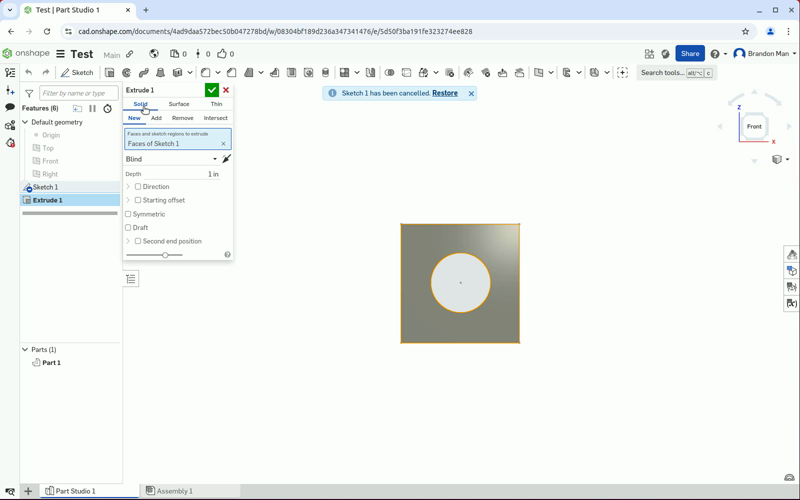
click(143, 106)
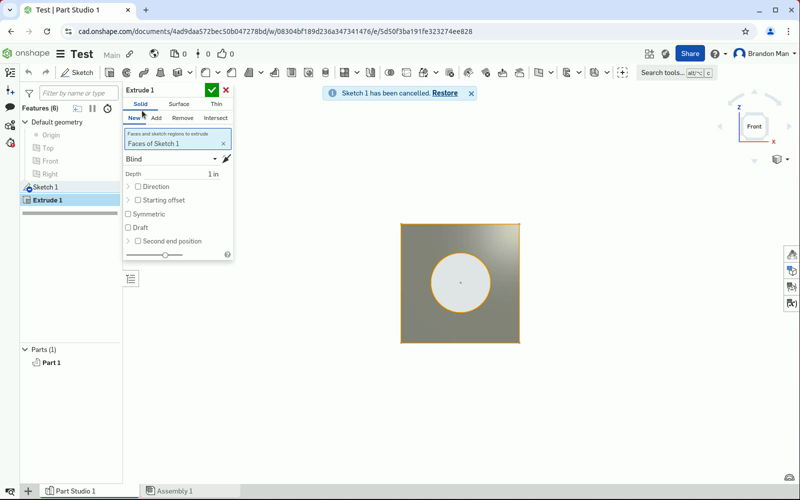
mouse_move(137, 120)
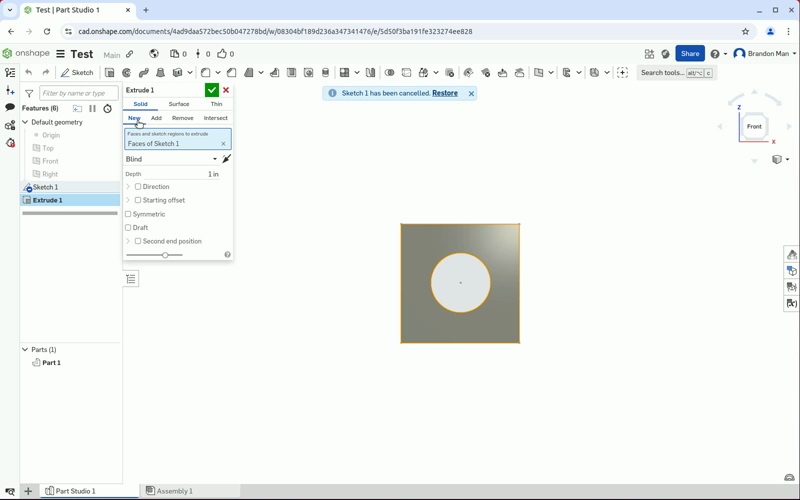
click(137, 120)
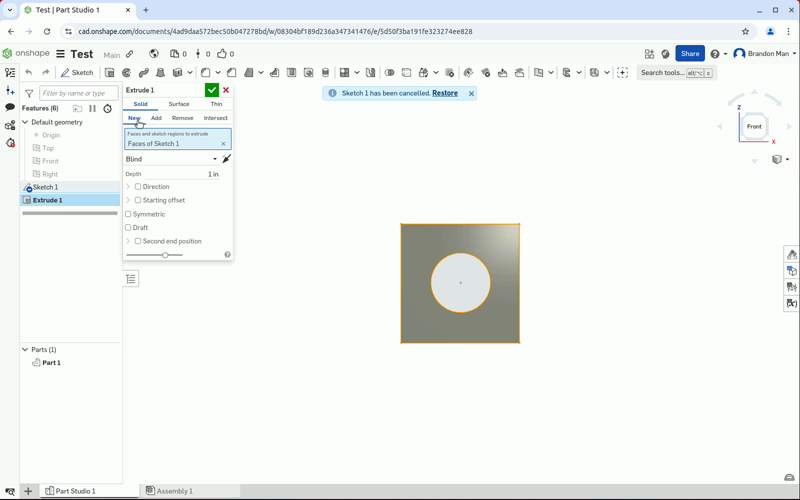
key(tab, 4)
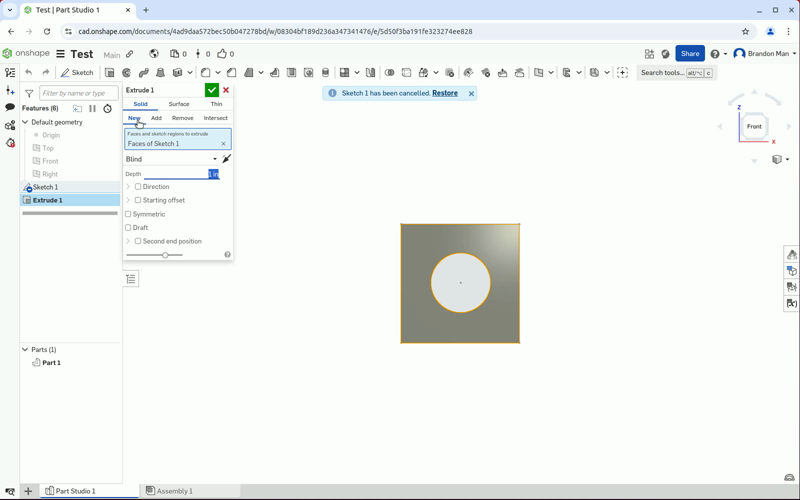
text(24.552)
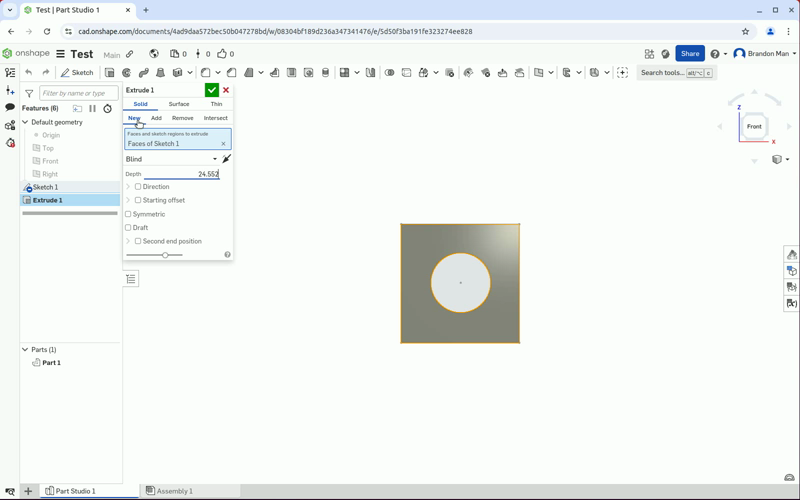
key(tab, 3)
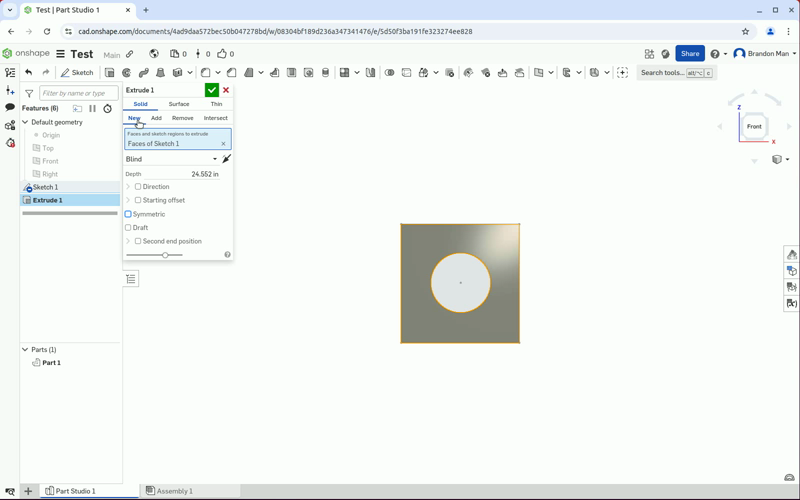
key(space)
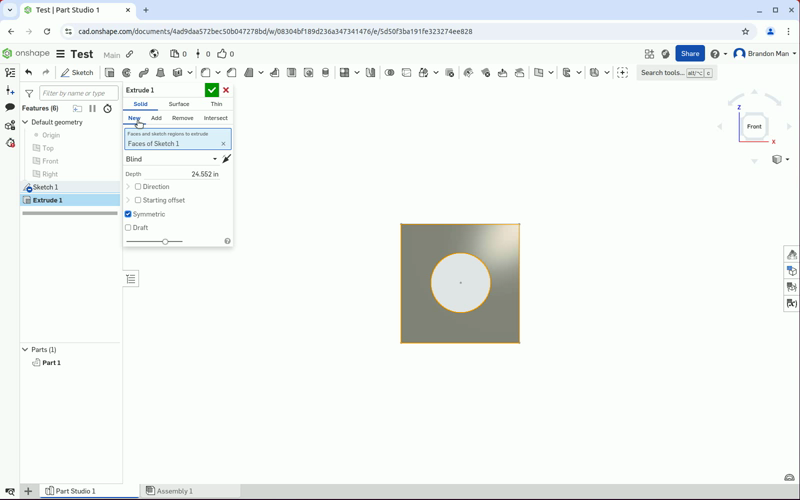
key(enter)
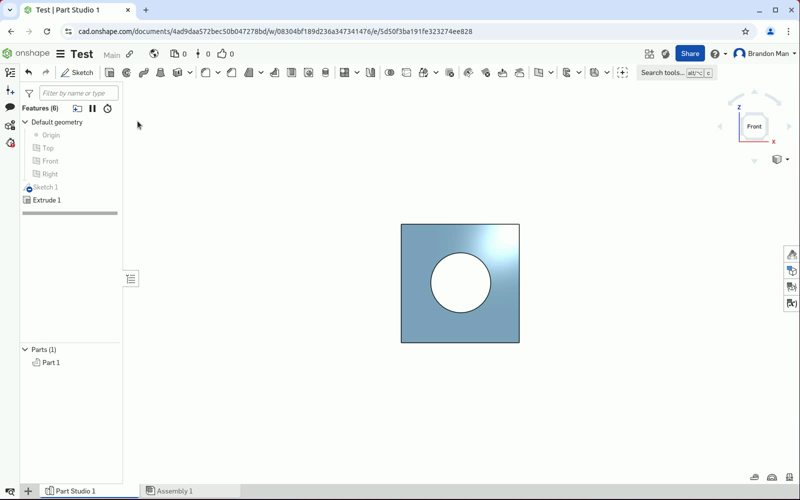
key(shift+h)
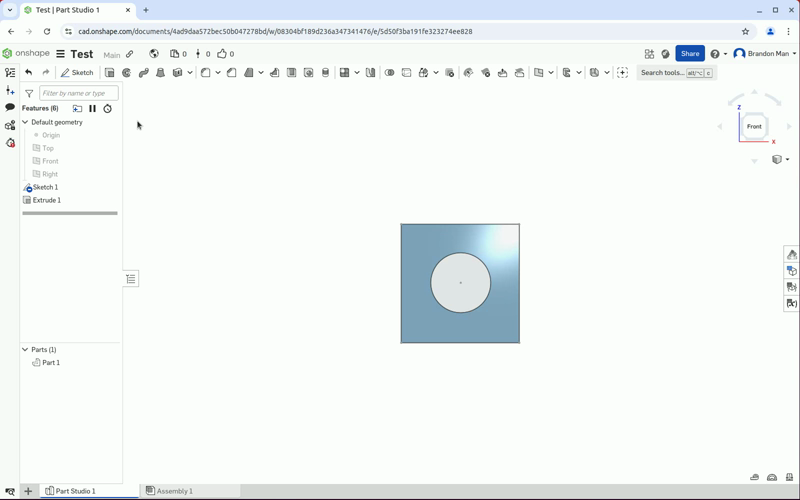
key(shift+h)
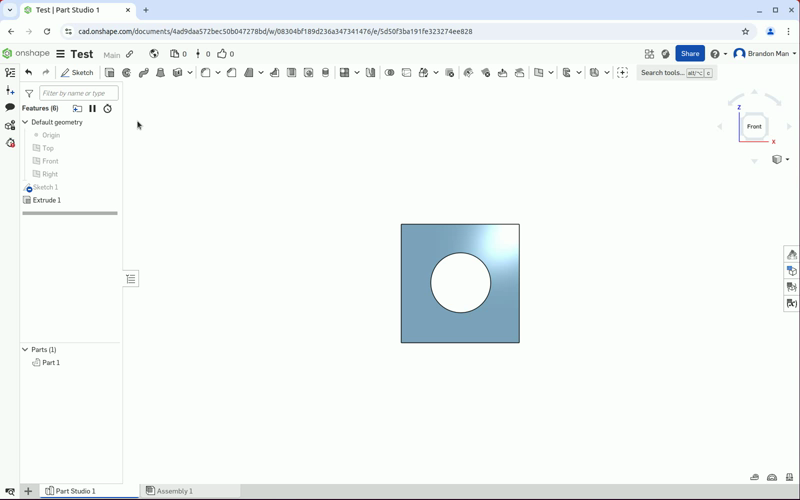
mouse_move(73, 189)
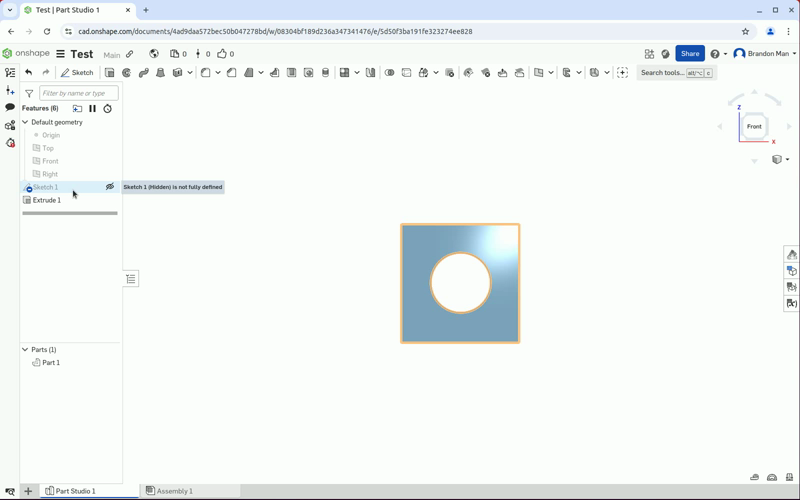
click(73, 189)
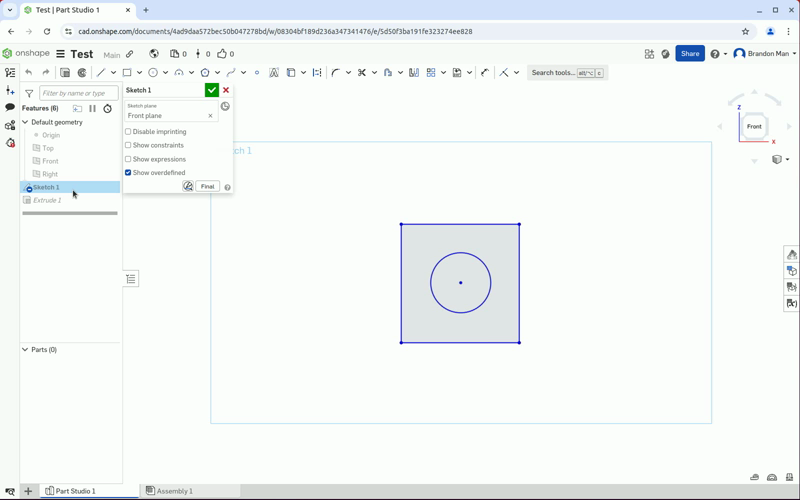
mouse_move(229, 92)
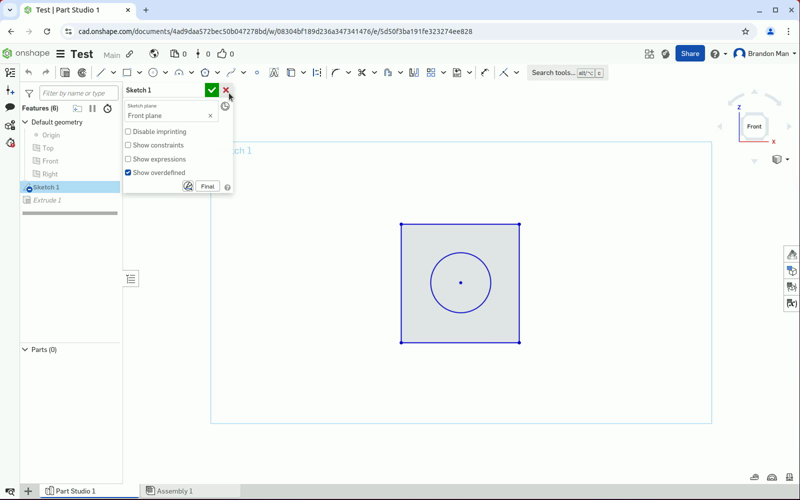
click(229, 92)
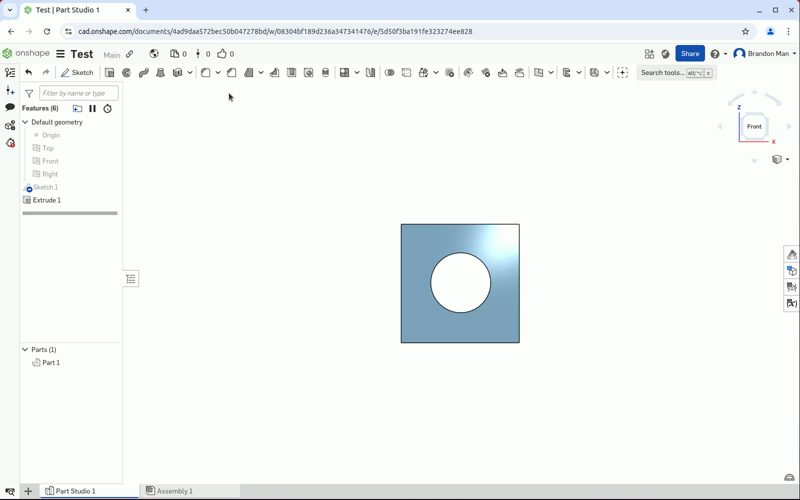
mouse_move(73, 352)
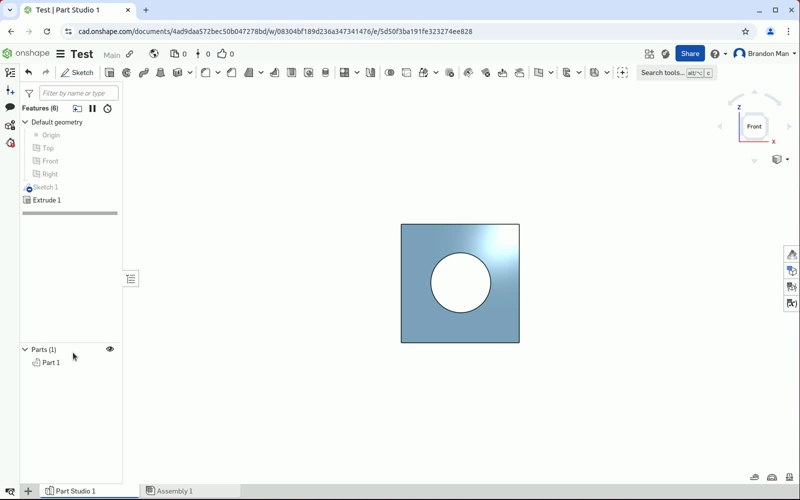
key(y)
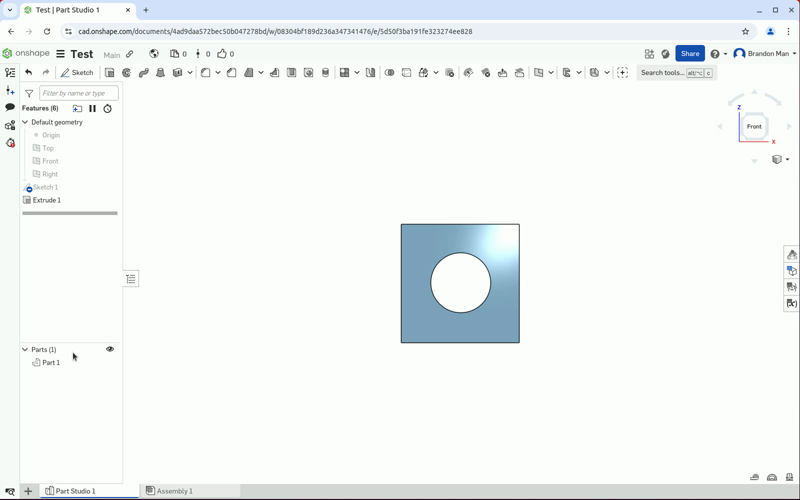
key(shift+p)
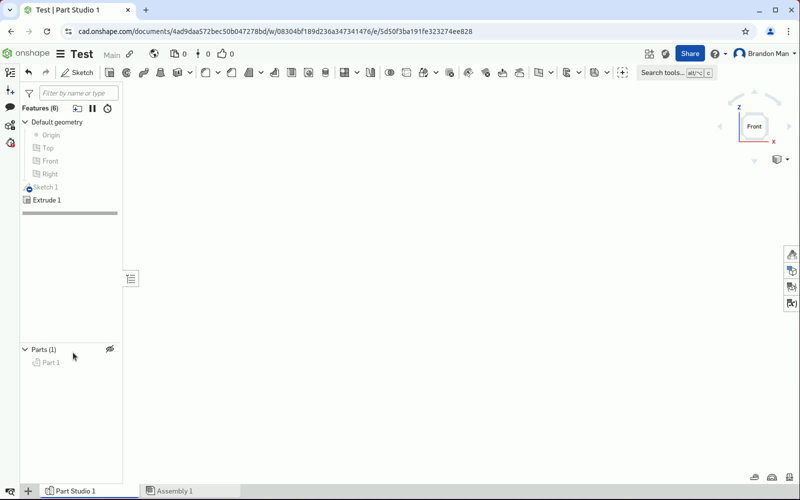
key(space)
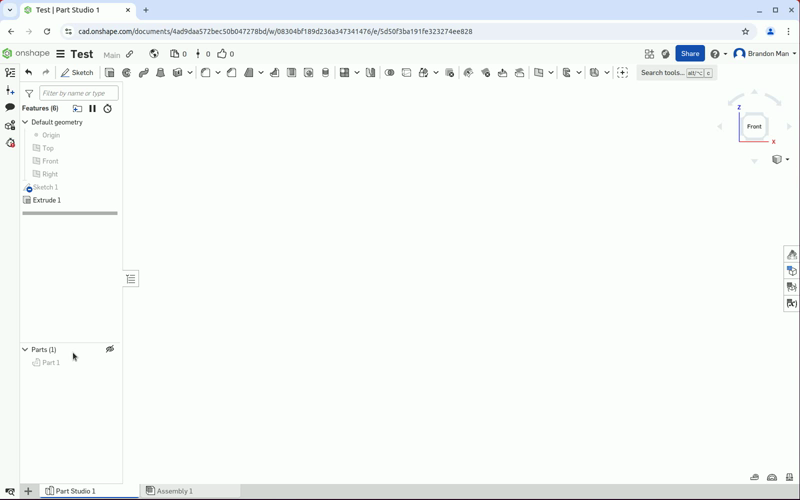
key_down(shift)
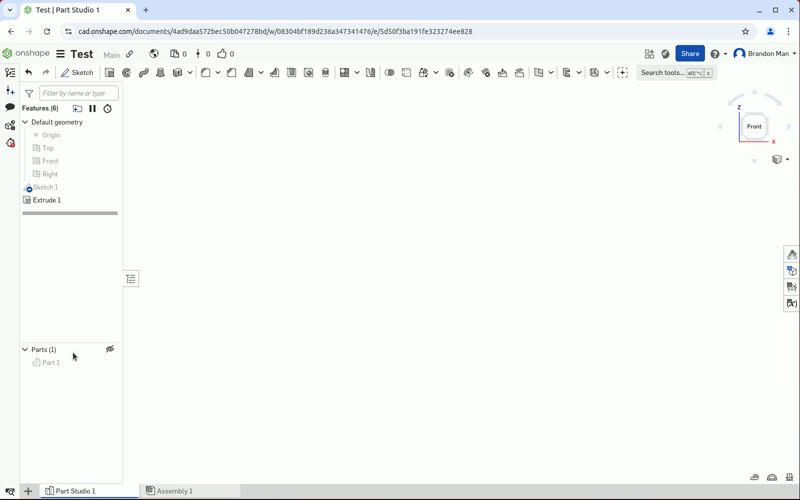
key(down)
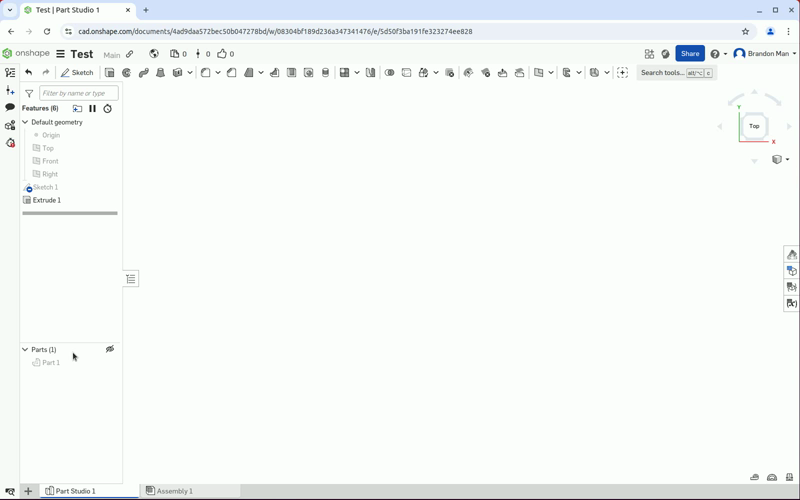
key_up(shift)
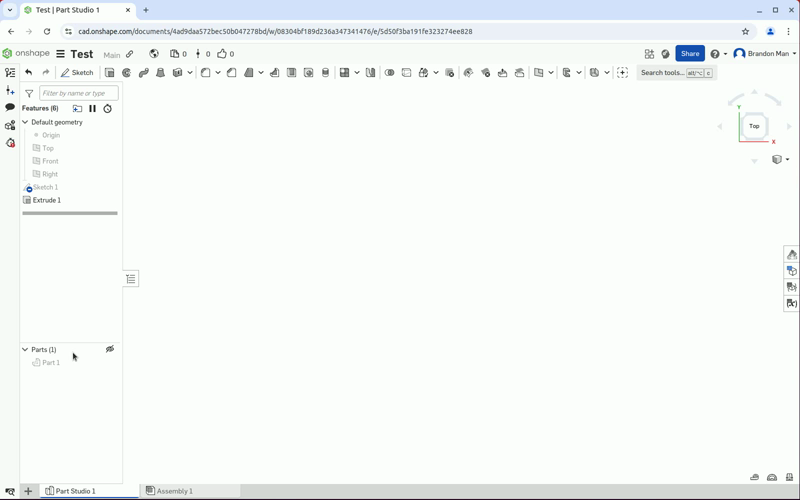
mouse_move(73, 352)
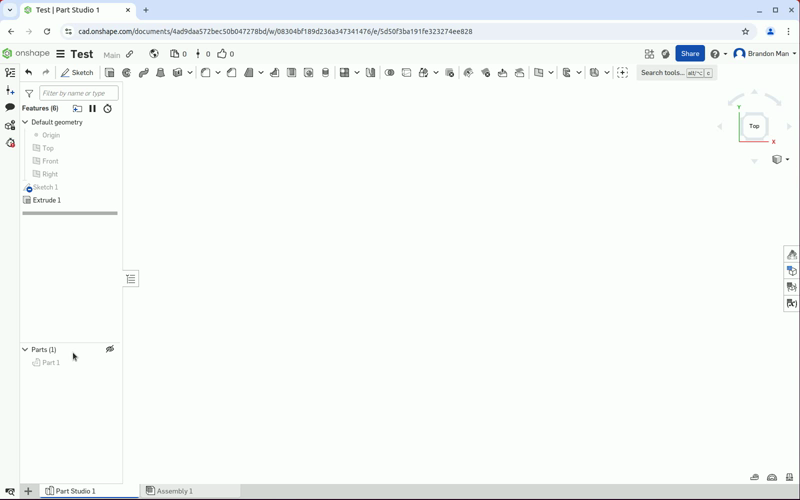
key(shift+y)
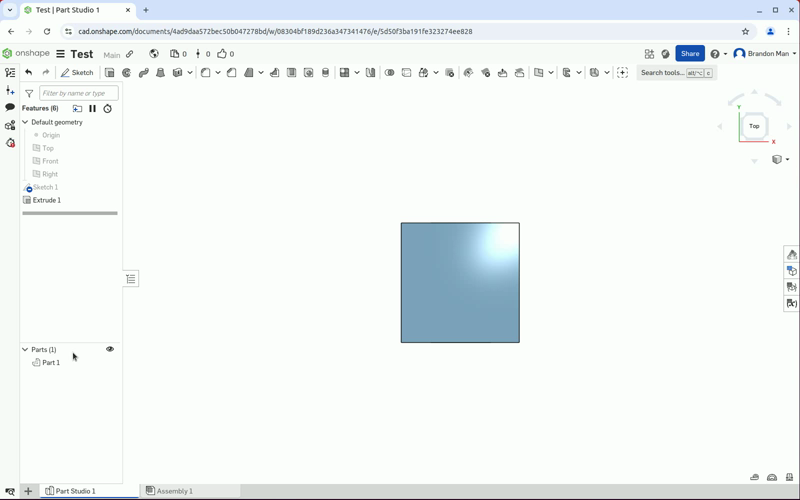
mouse_move(541, 75)
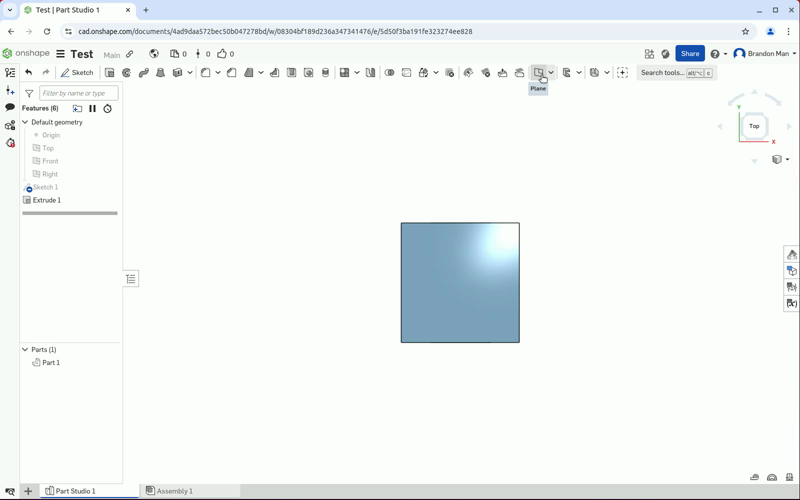
click(541, 75)
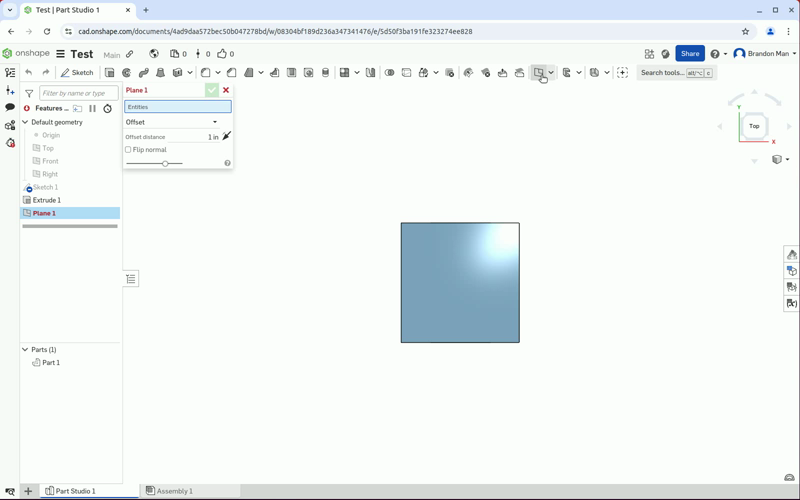
mouse_move(73, 150)
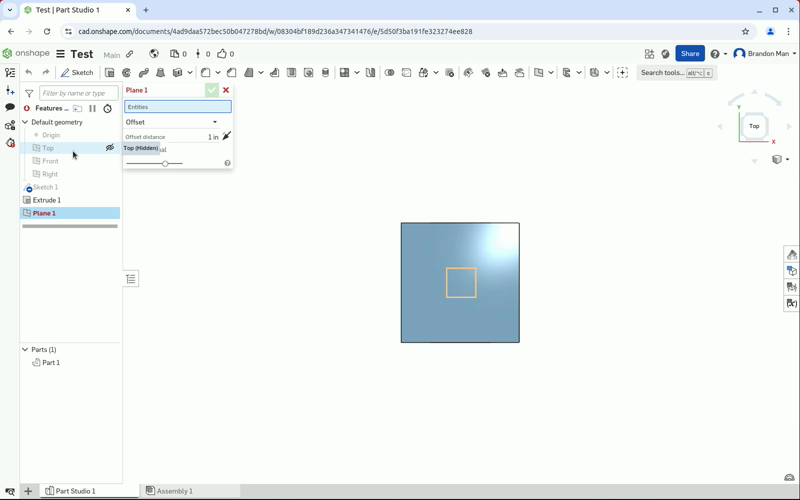
click(73, 150)
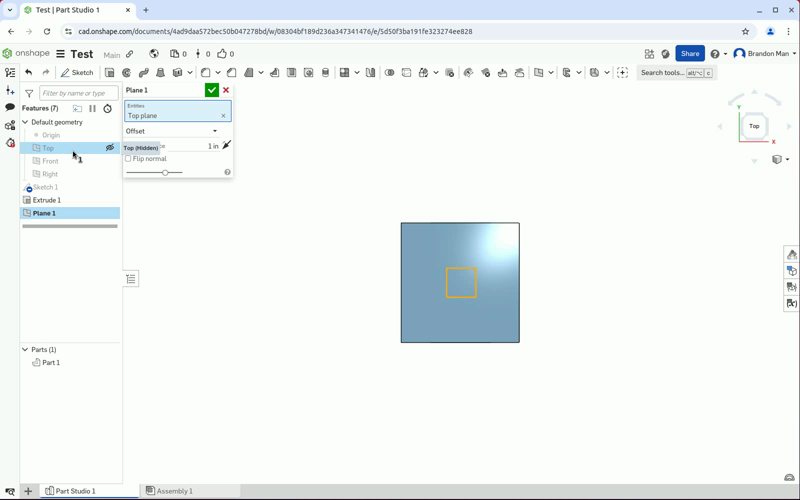
key(tab, 2)
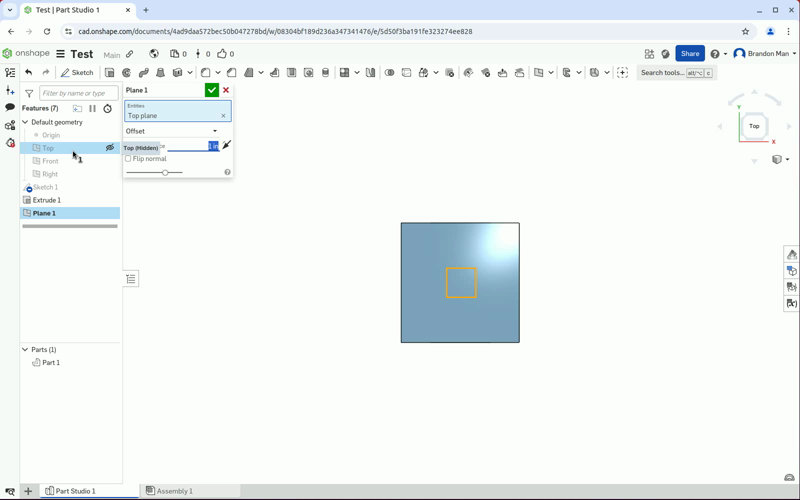
text(12.263)
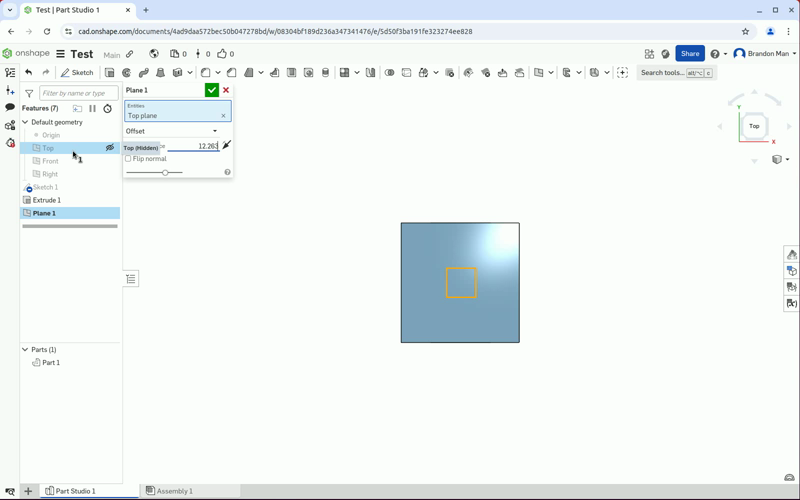
key(enter, 2)
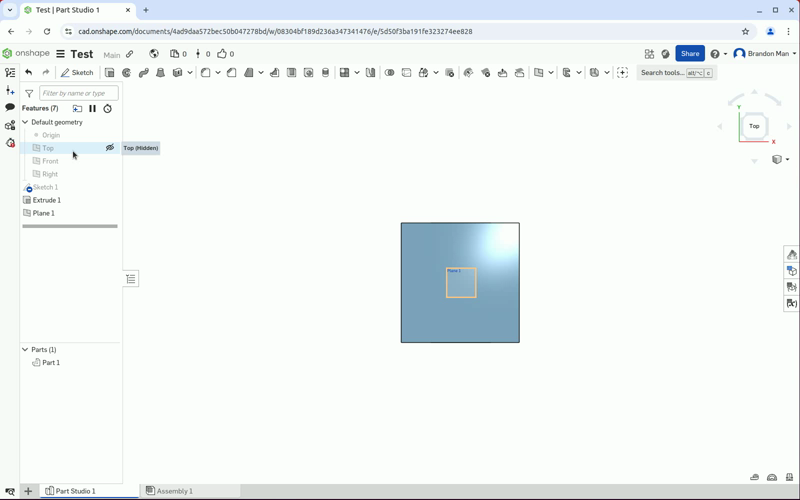
key(shift+s)
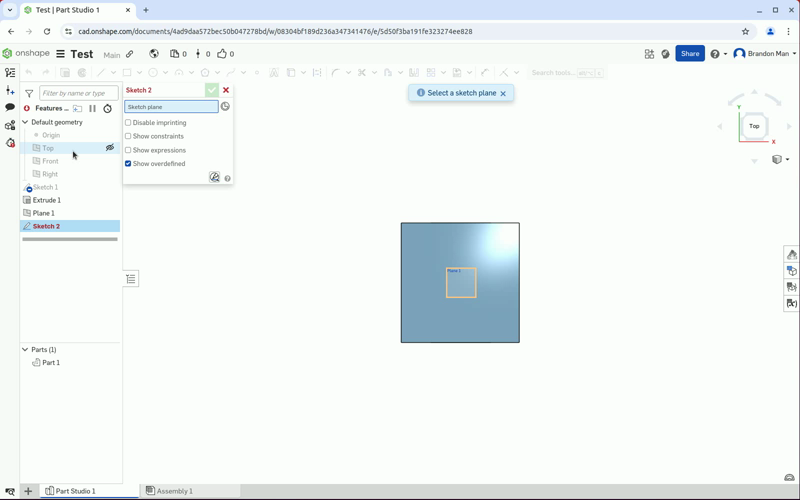
mouse_move(73, 215)
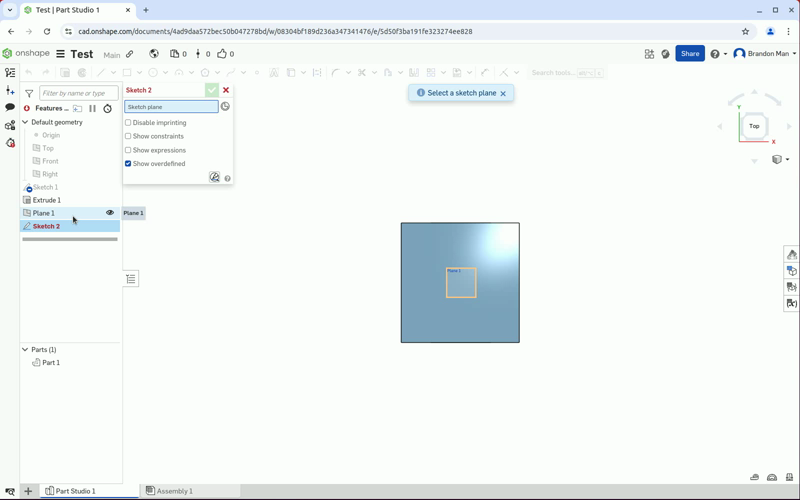
click(73, 215)
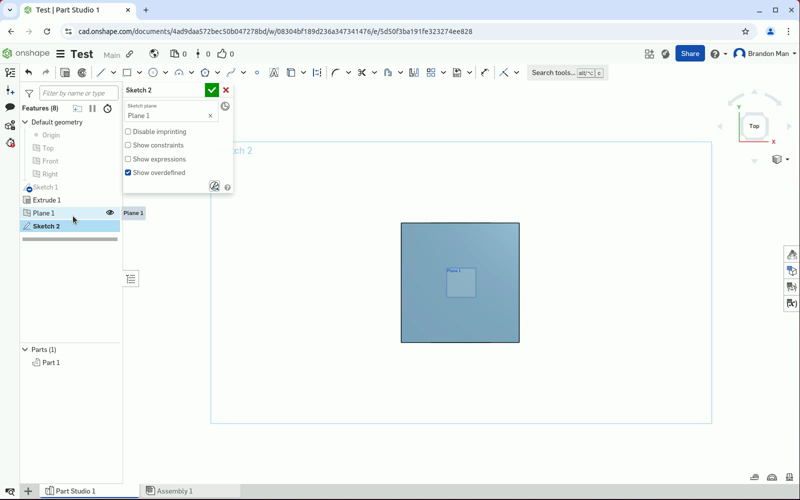
mouse_move(73, 352)
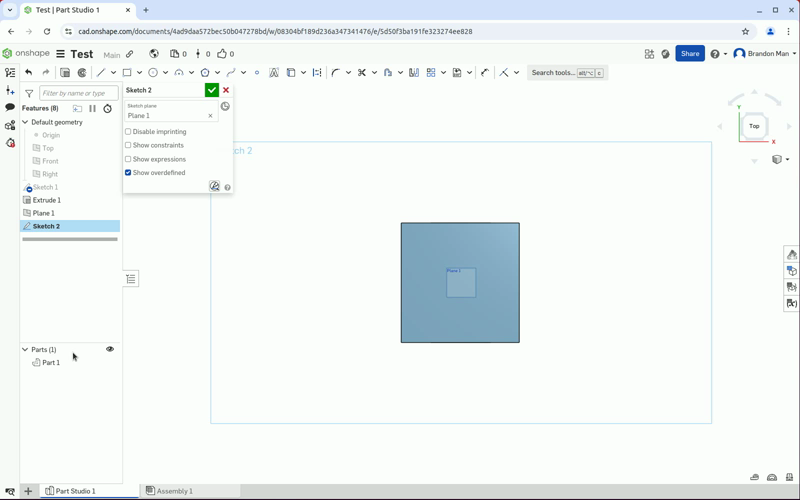
key(y)
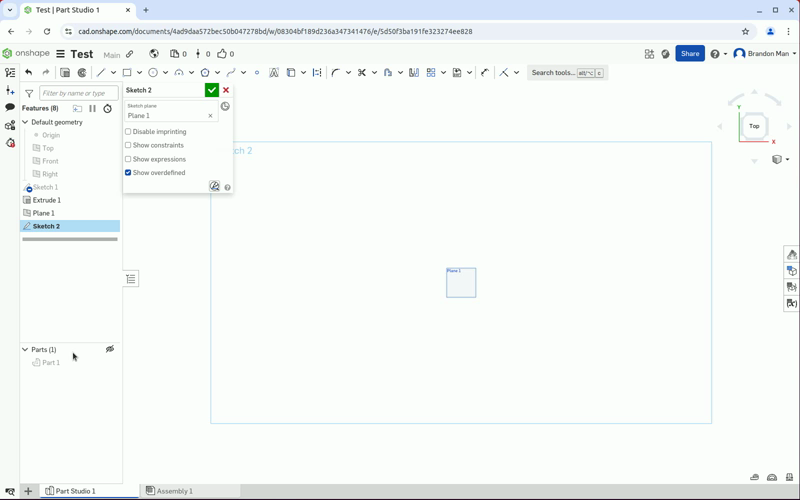
key(c)
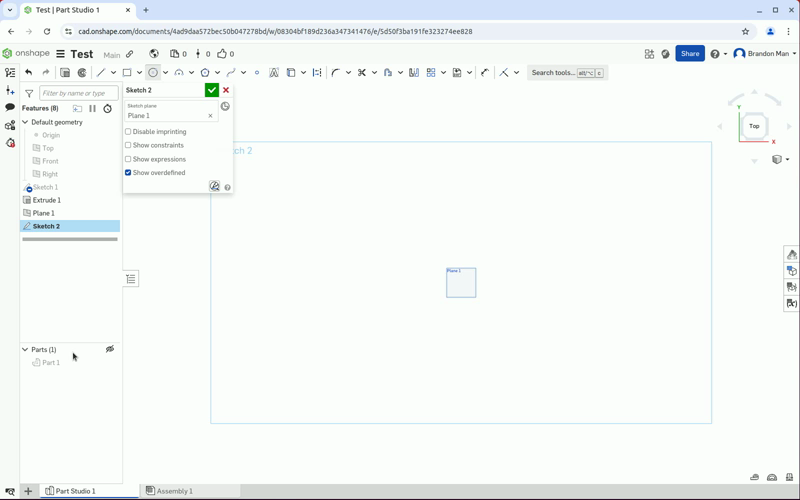
key_down(shift)
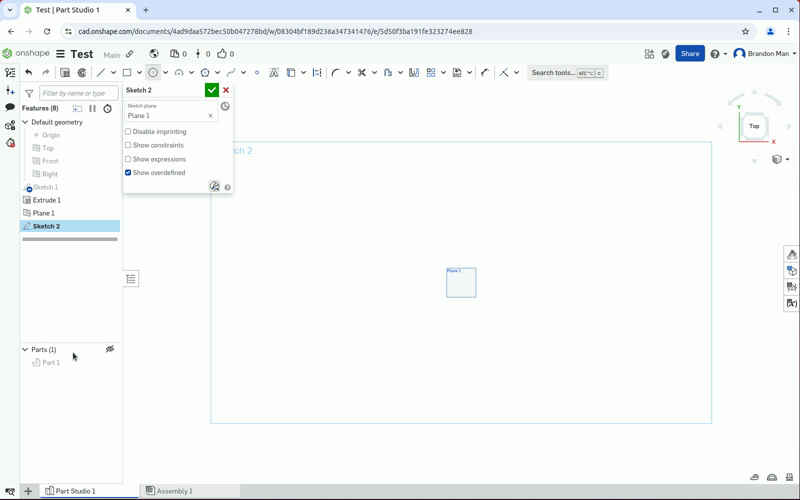
mouse_move(461, 282)
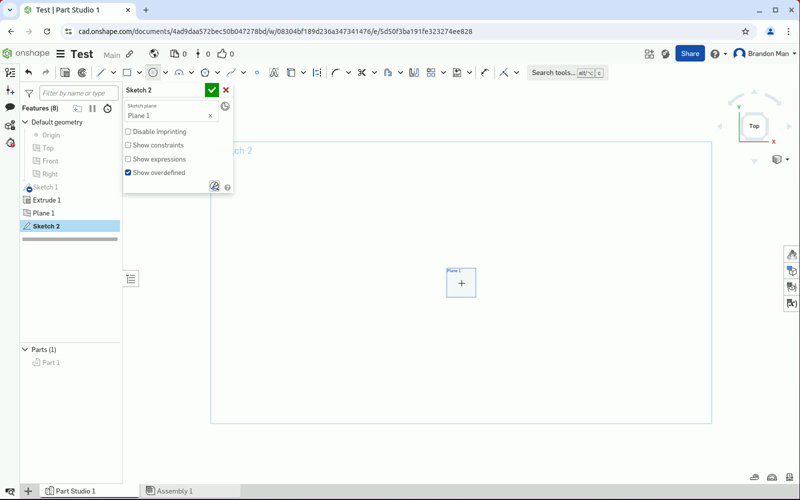
click(461, 282)
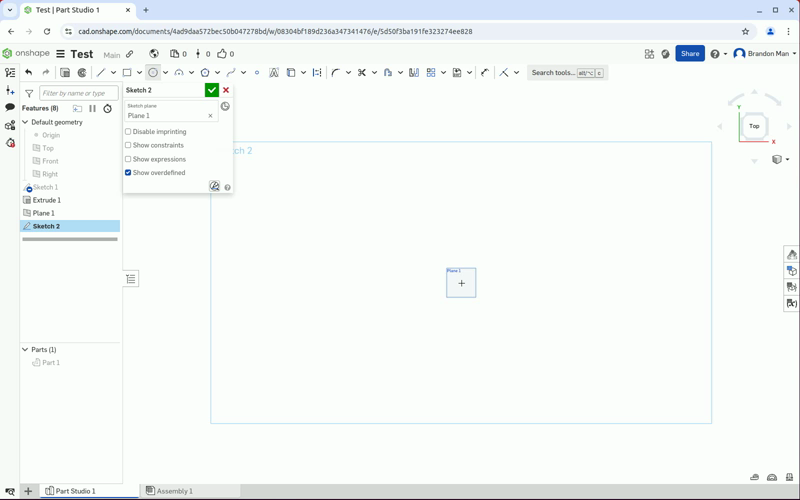
key_up(shift)
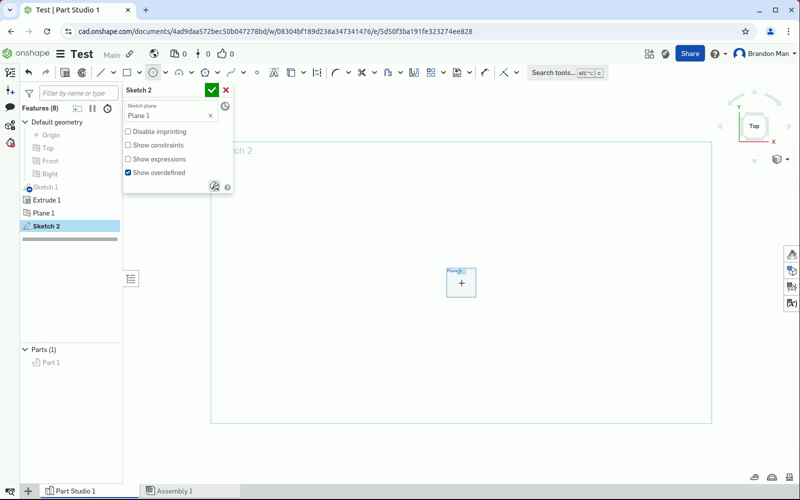
mouse_move(498, 282)
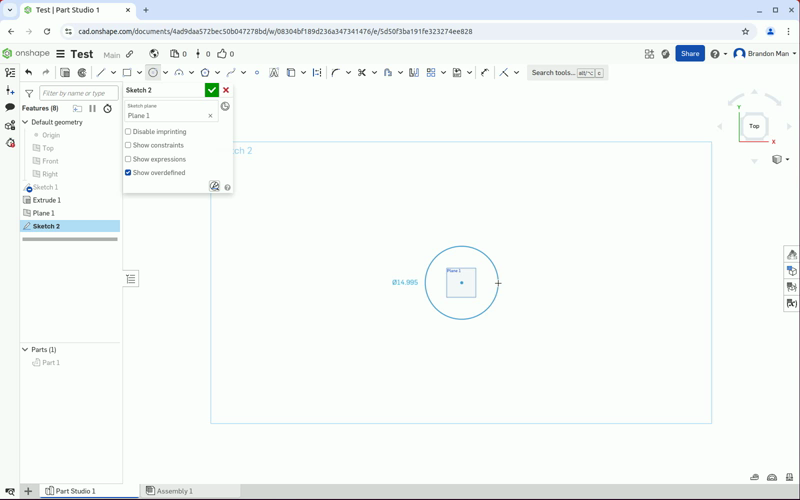
click(498, 282)
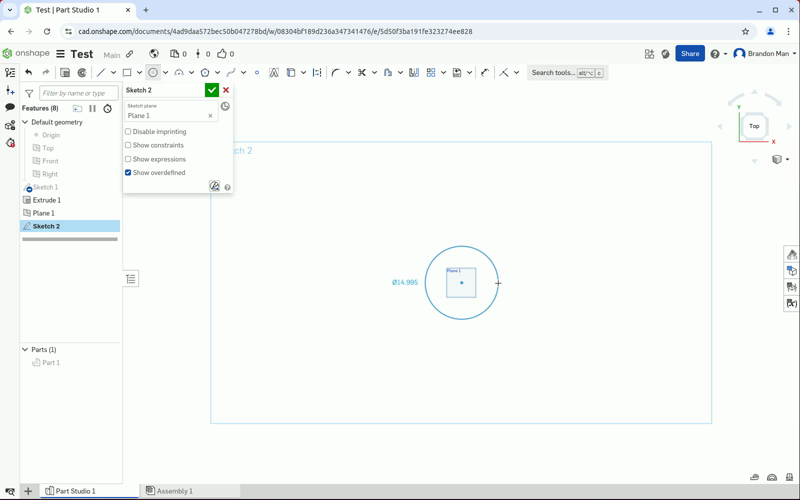
key(esc)
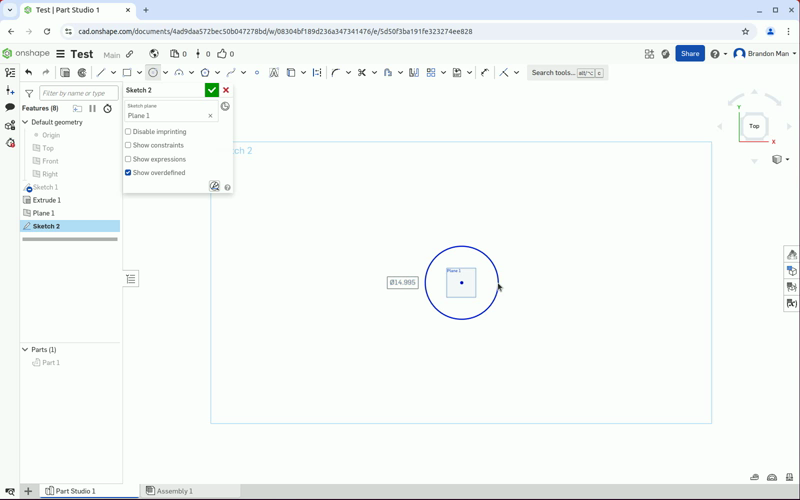
key(c)
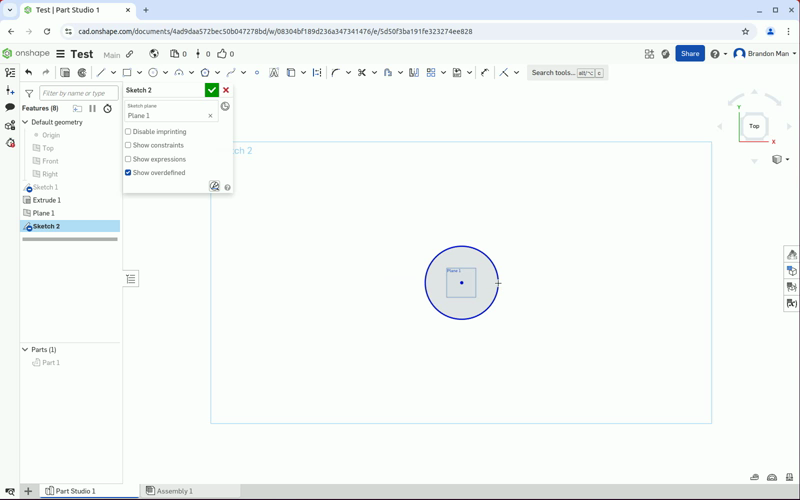
key_down(shift)
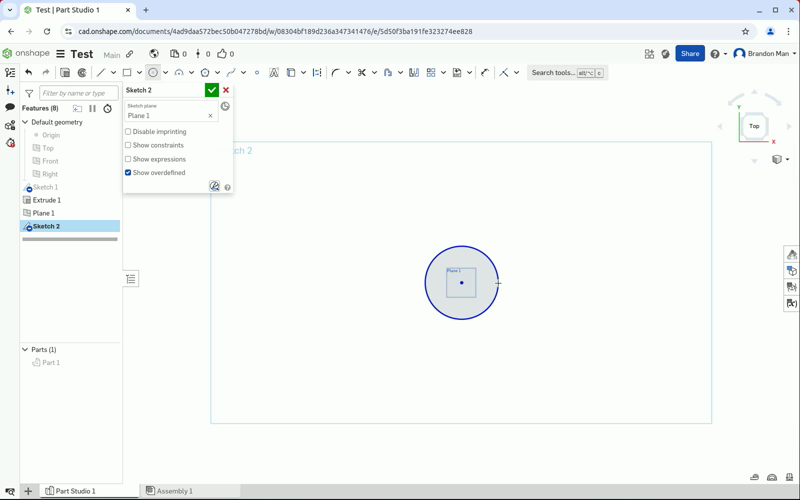
mouse_move(461, 282)
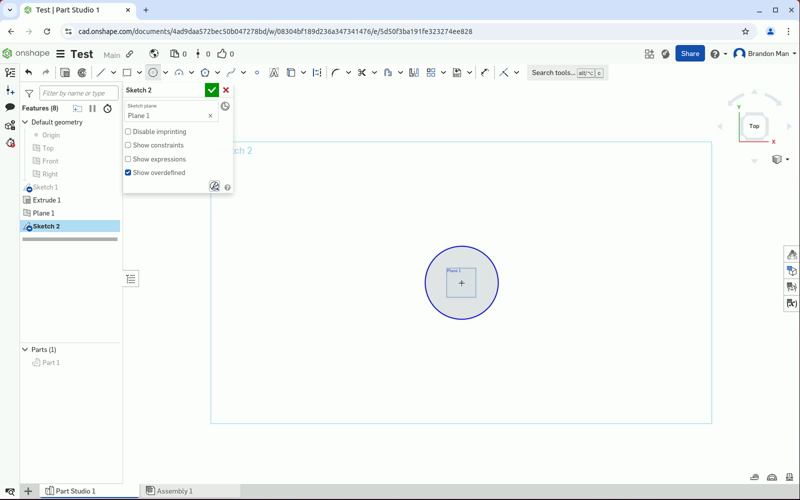
click(461, 282)
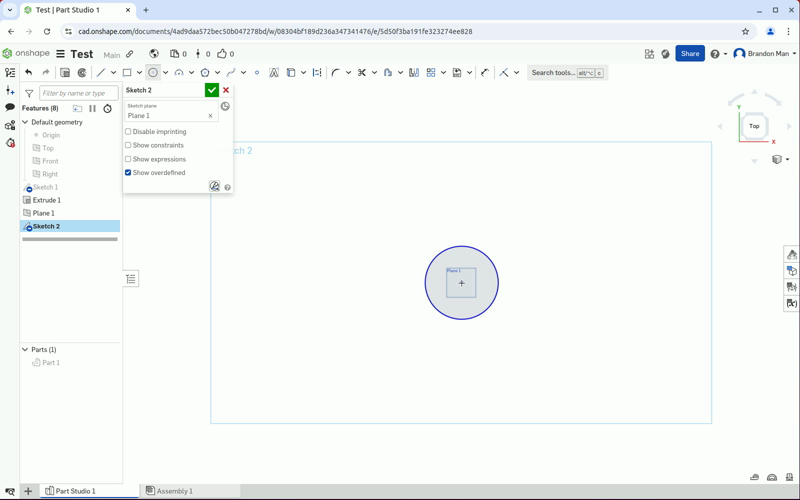
key_up(shift)
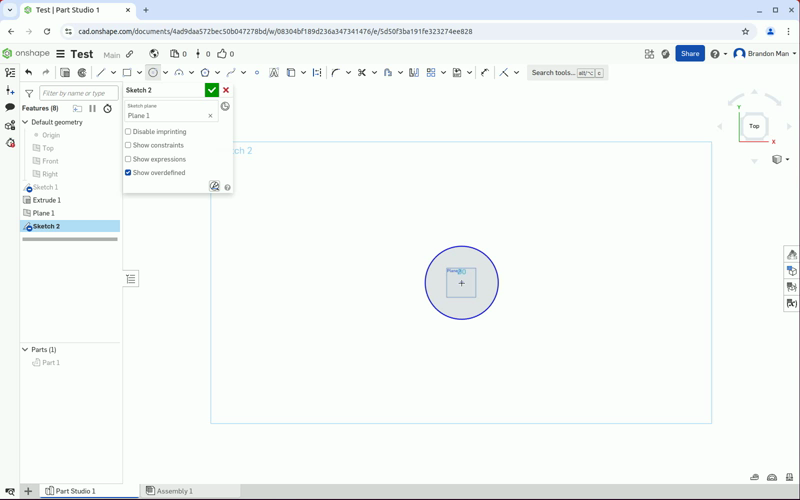
mouse_move(492, 282)
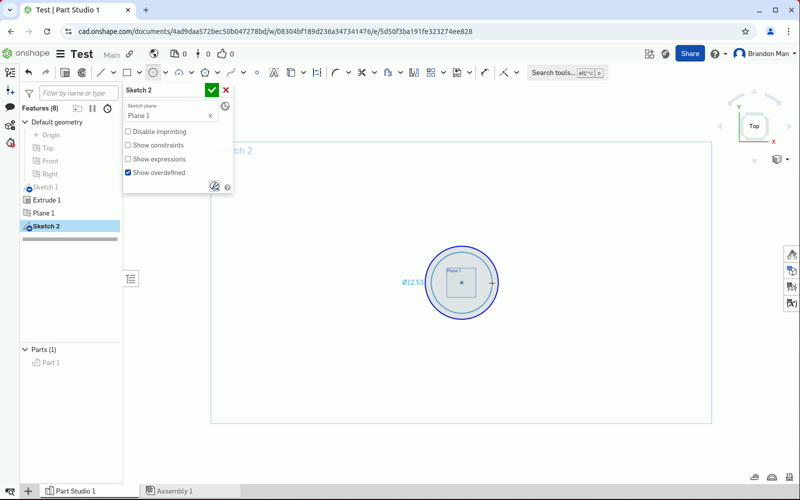
click(492, 282)
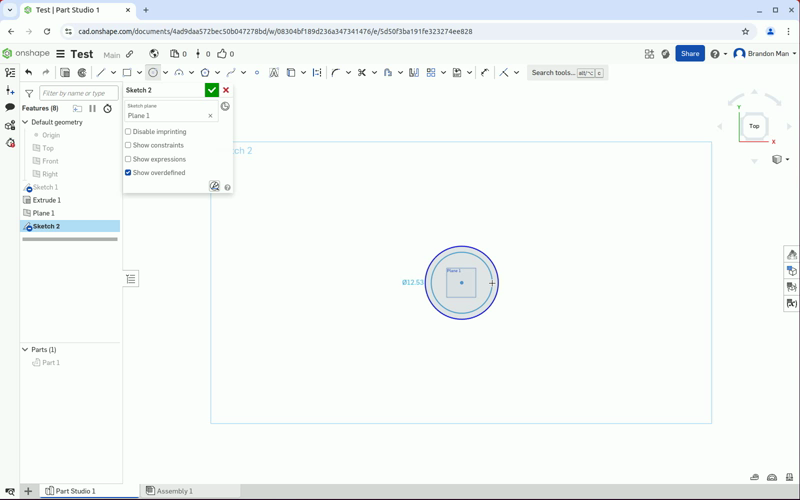
key(esc)
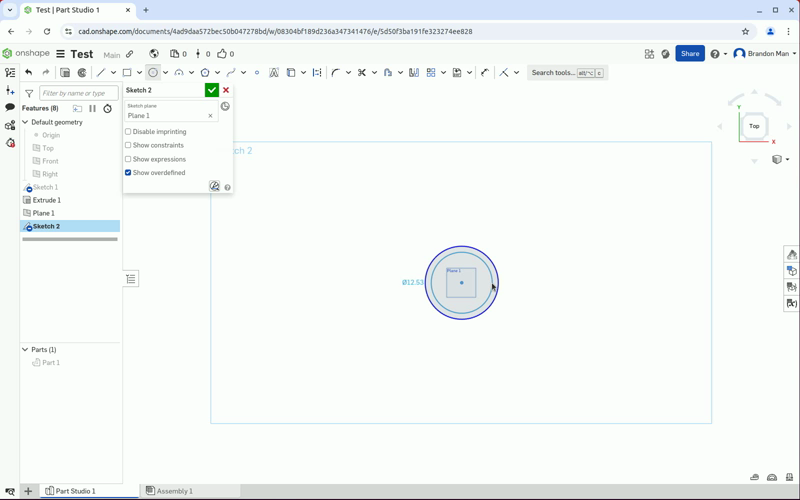
mouse_move(480, 312)
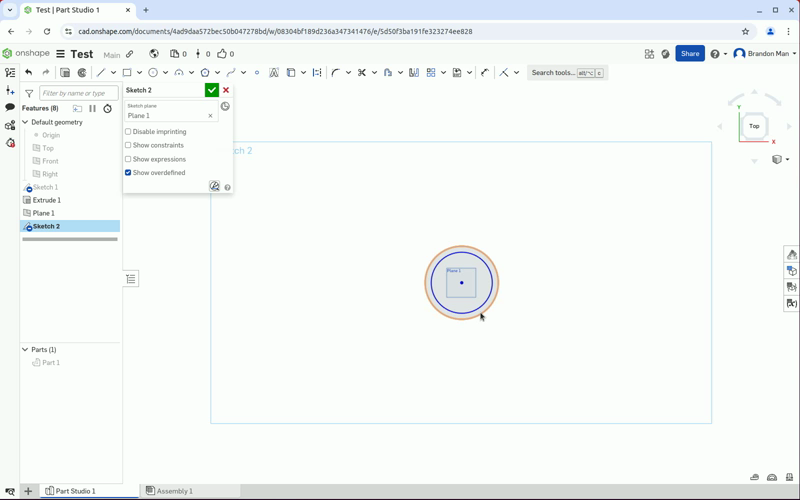
scroll(6)
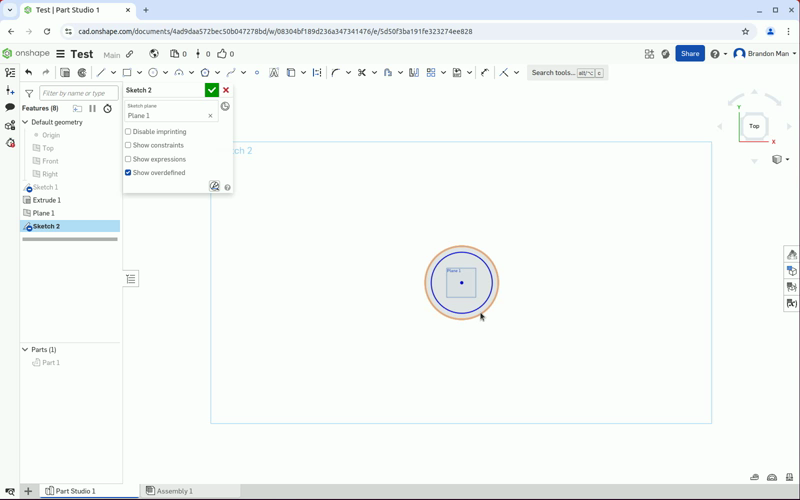
scroll(6)
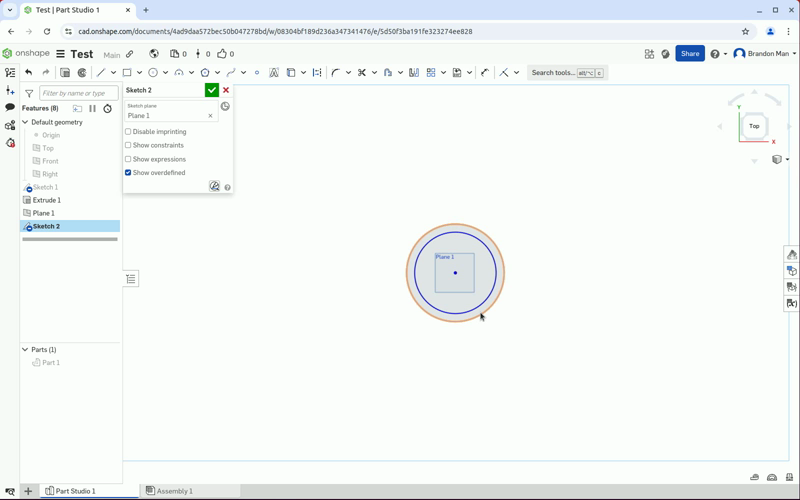
scroll(6)
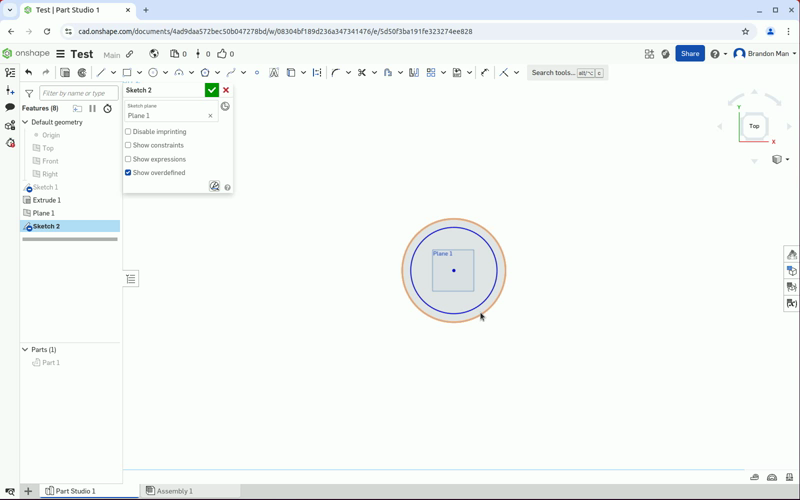
scroll(6)
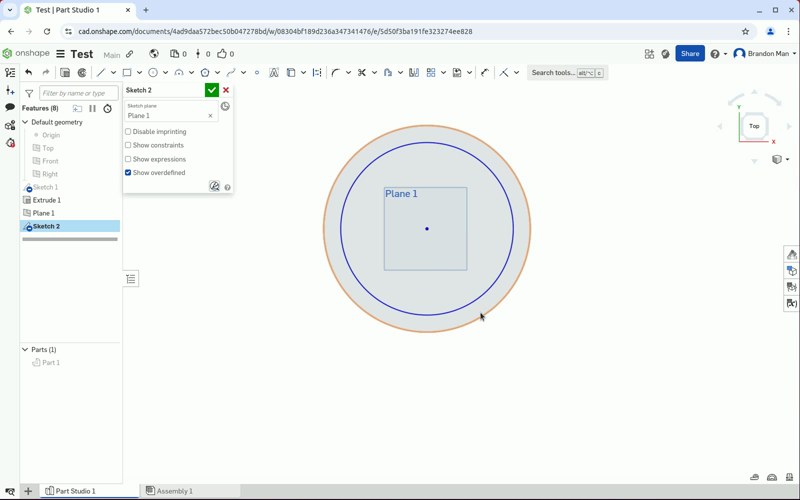
scroll(6)
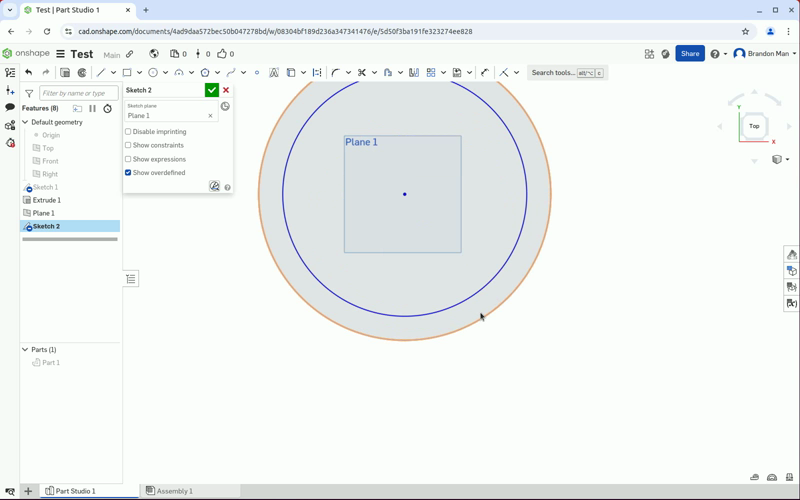
scroll(6)
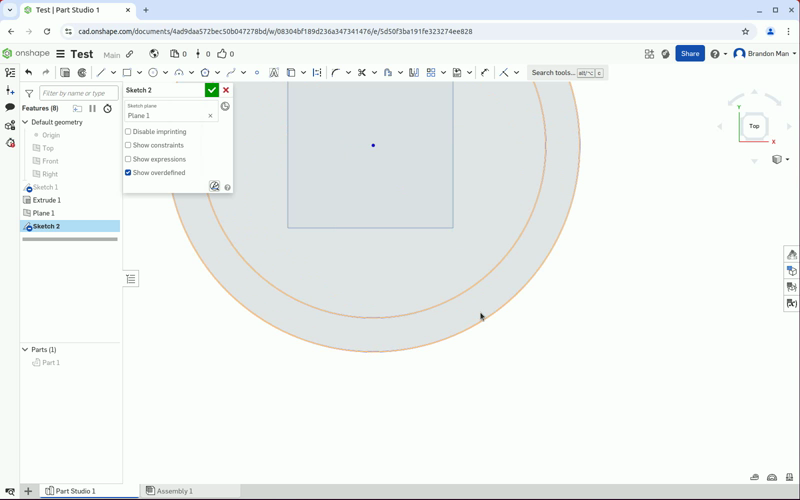
scroll(6)
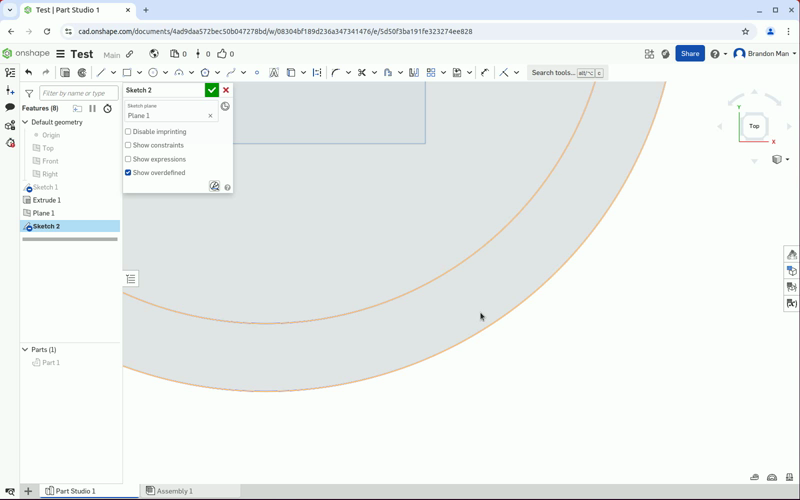
click(480, 312)
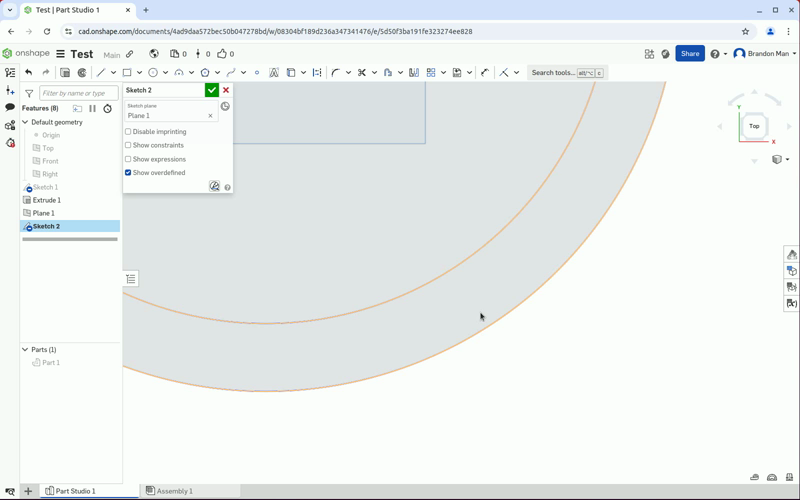
scroll(-6)
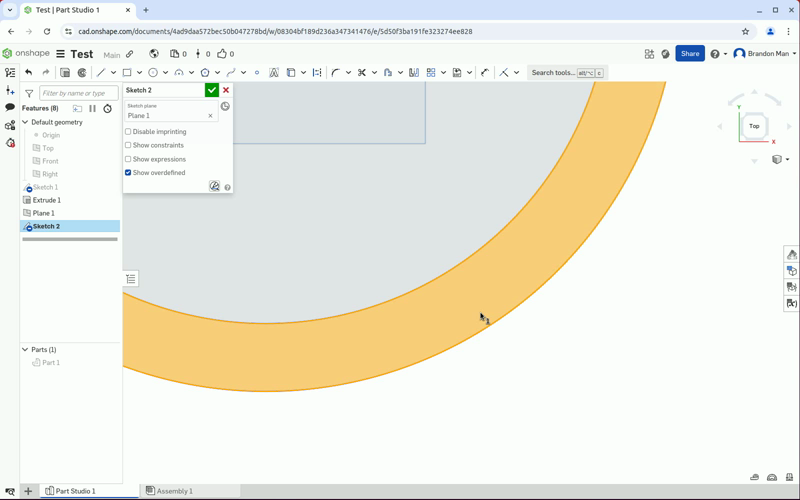
scroll(-6)
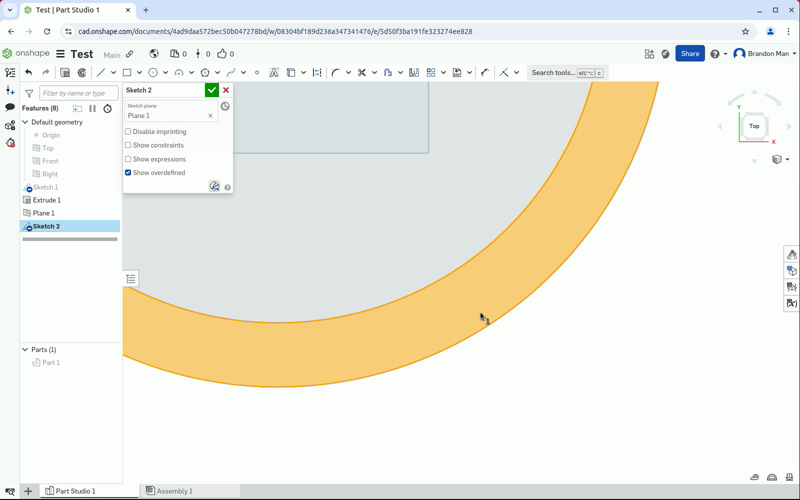
scroll(-6)
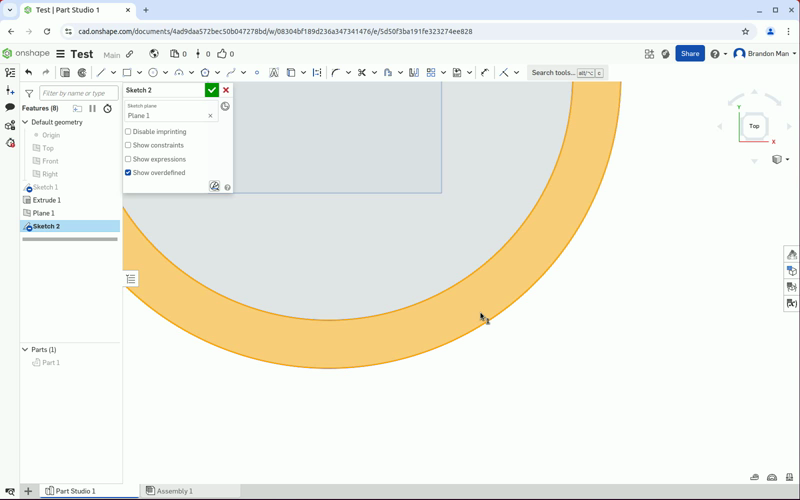
scroll(-6)
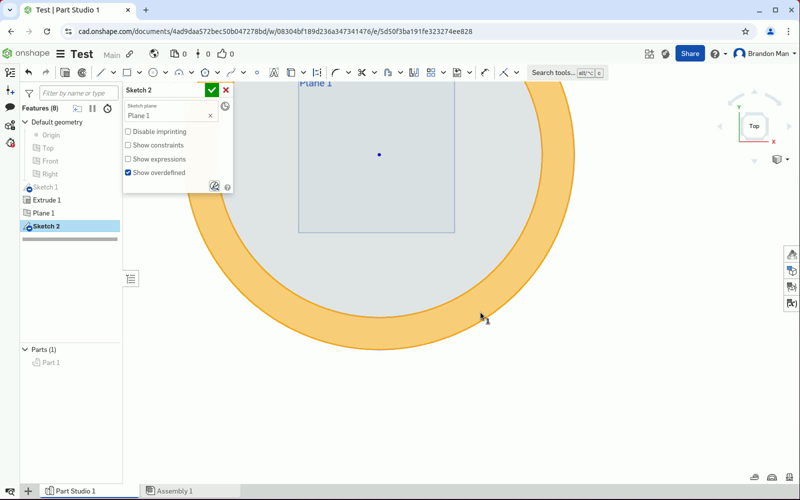
scroll(-6)
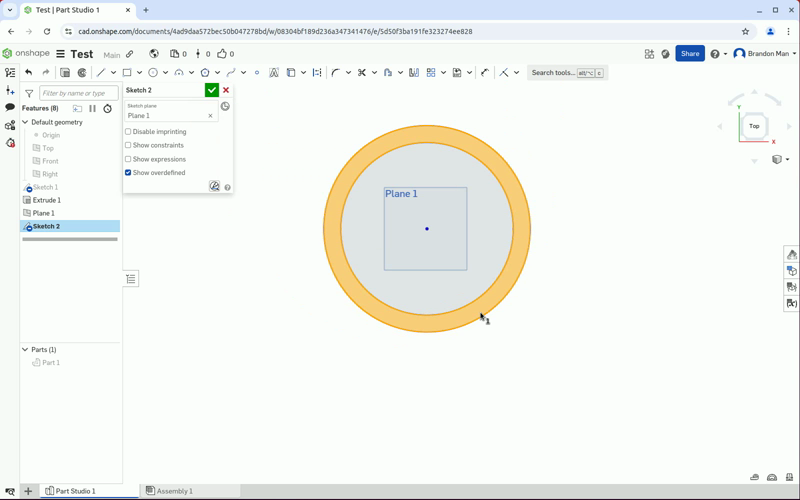
scroll(-6)
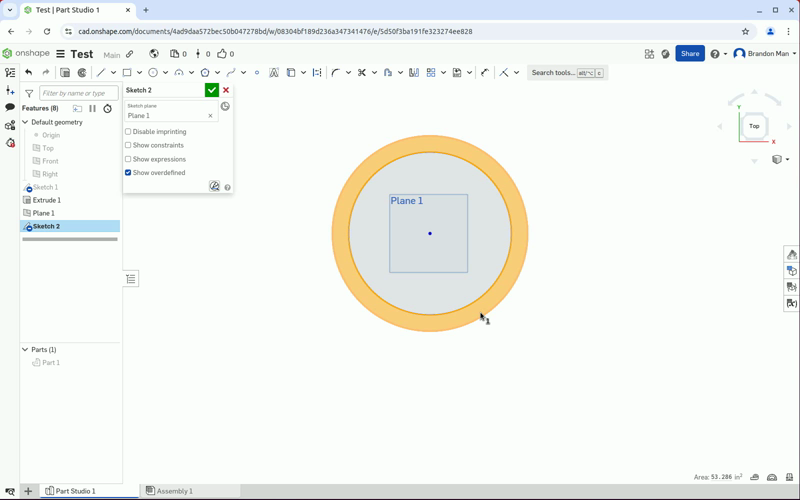
scroll(-6)
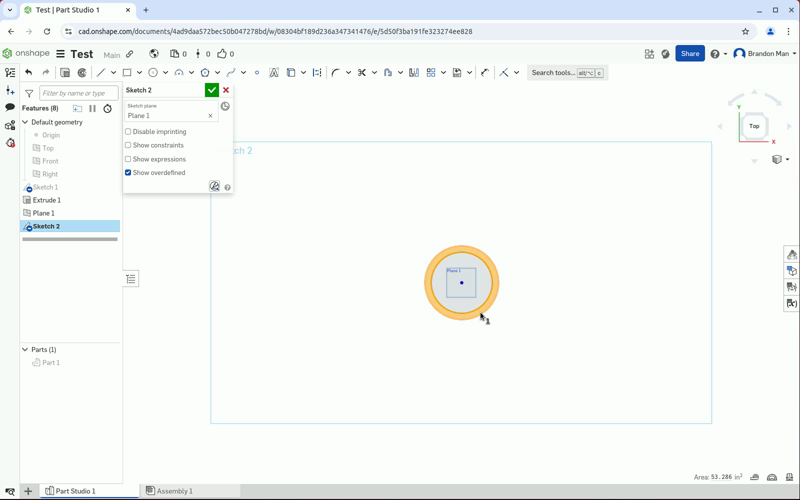
mouse_move(73, 352)
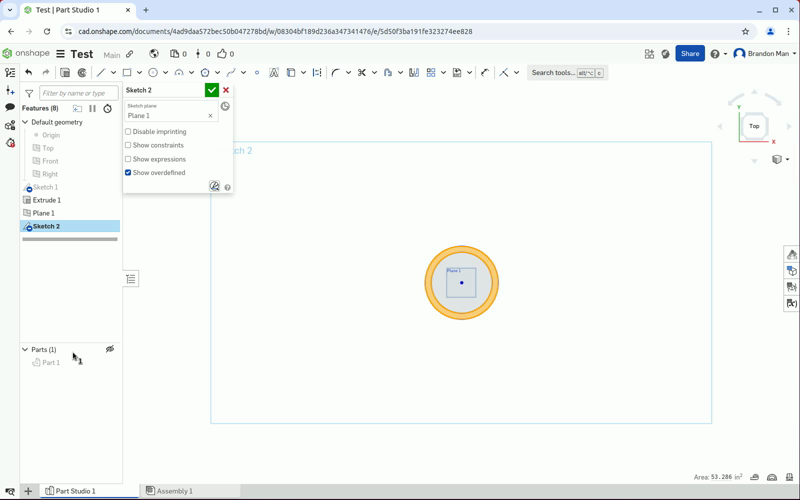
key(shift+y)
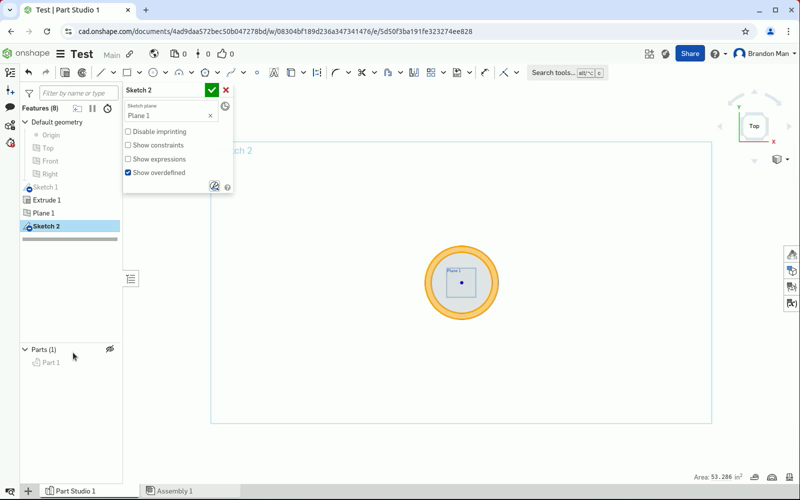
key(shift+e)
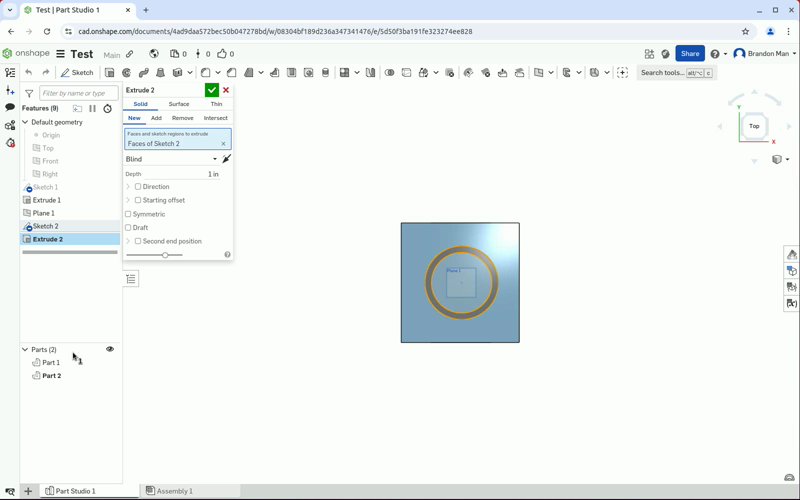
mouse_move(143, 106)
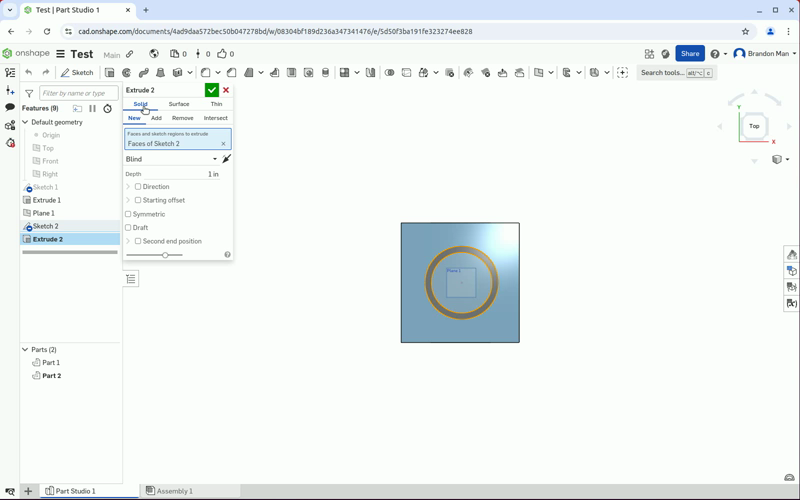
click(143, 106)
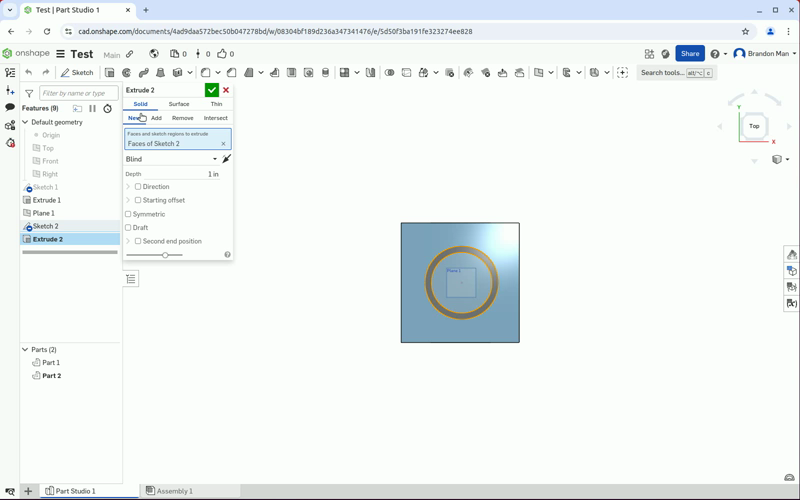
mouse_move(137, 120)
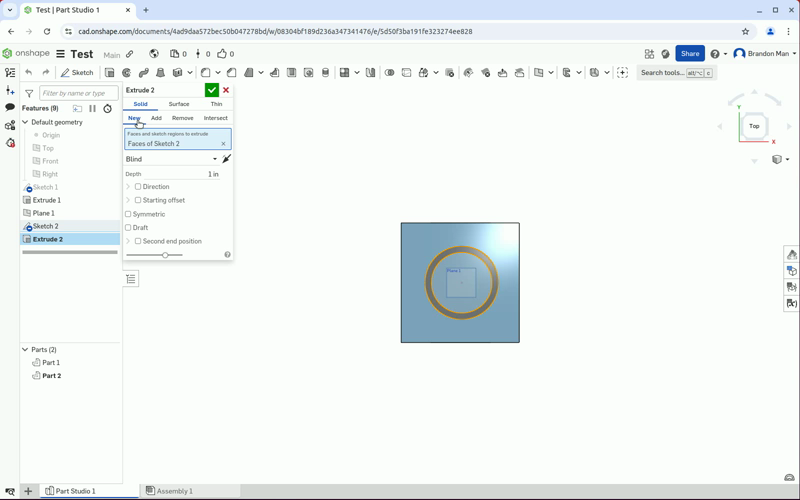
click(137, 120)
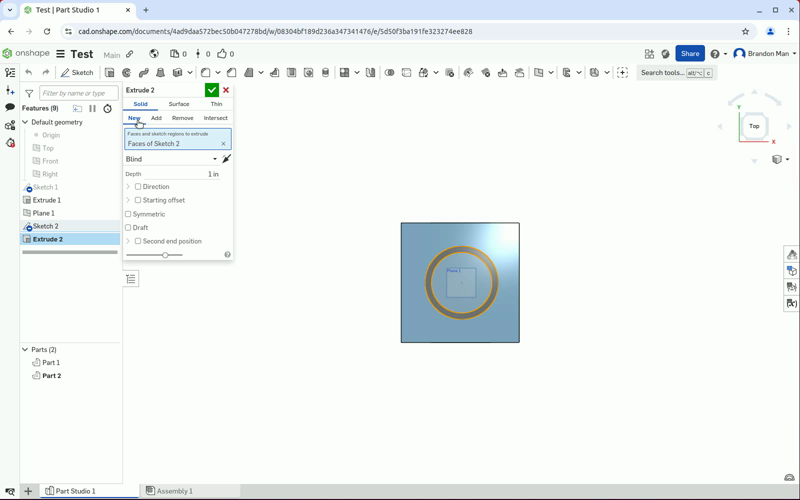
key(tab, 4)
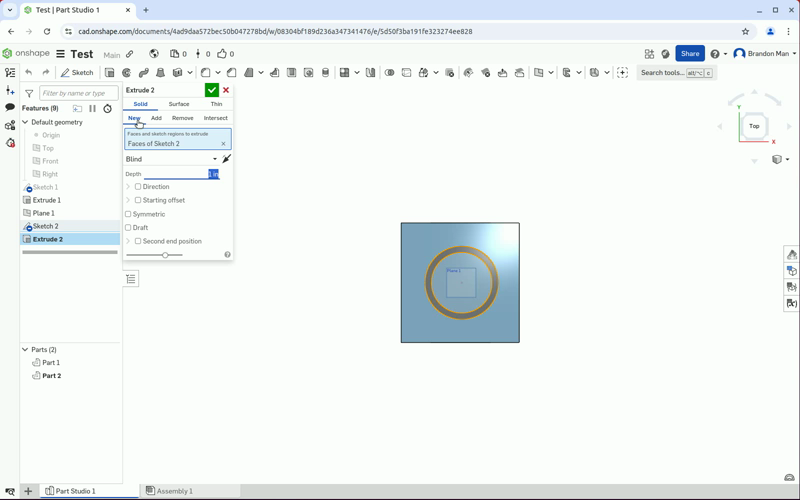
text(10.832)
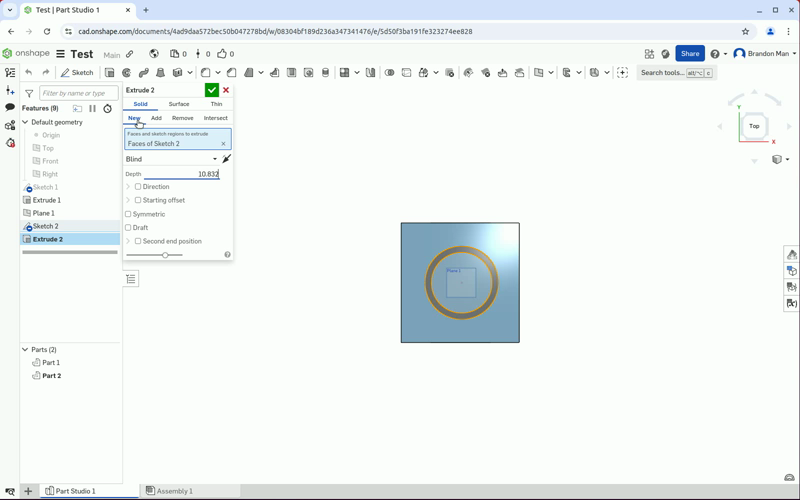
key(enter)
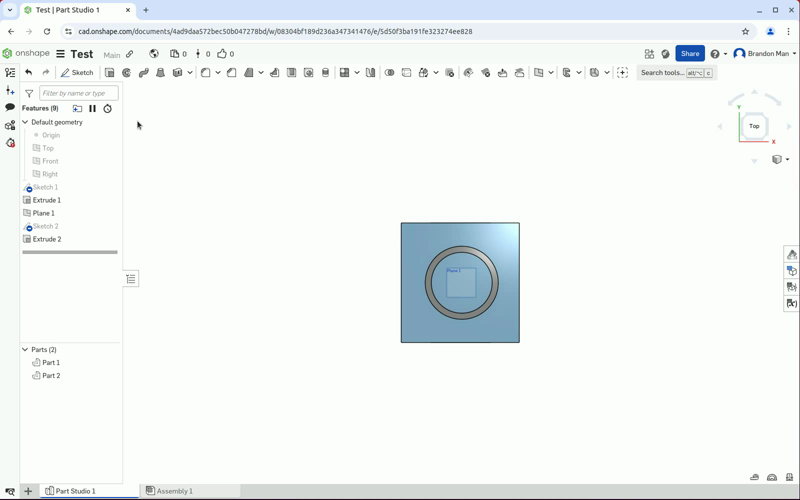
key(shift+h)
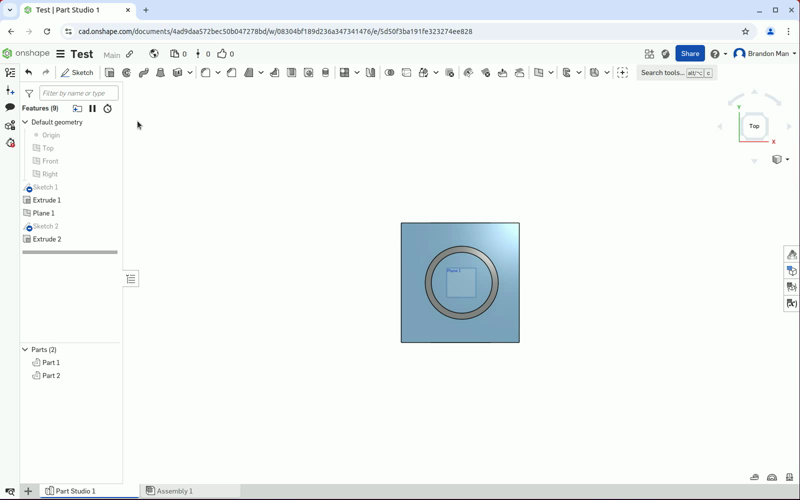
key(shift+h)
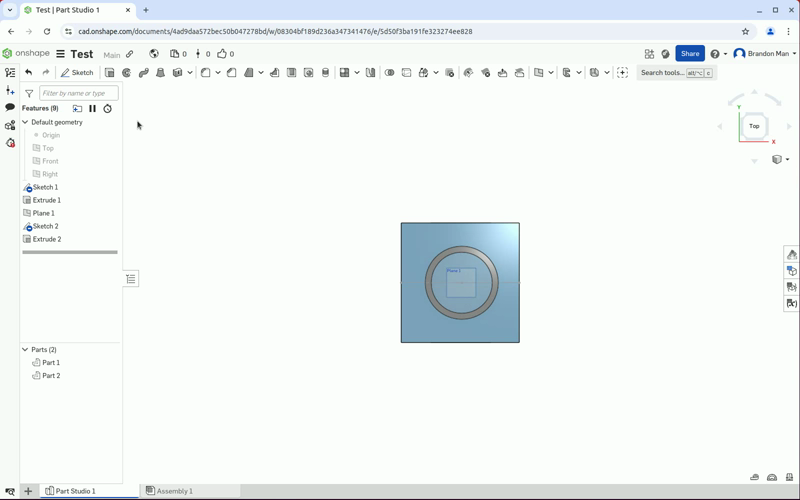
key(shift+7)
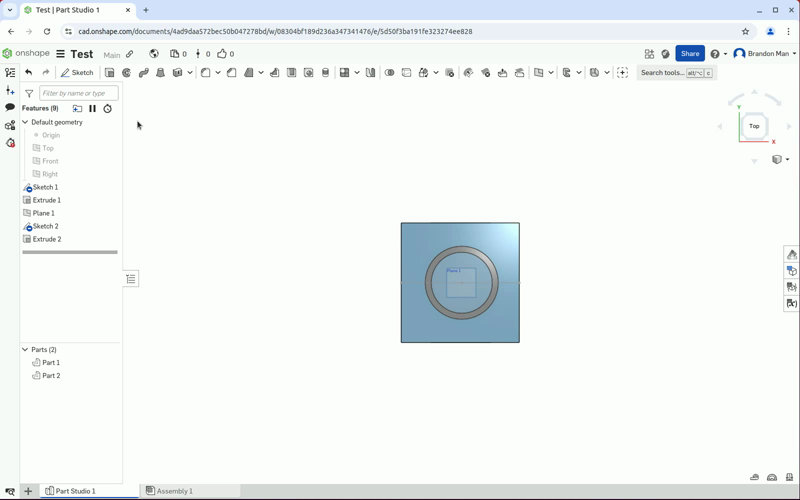
key(up, 3)
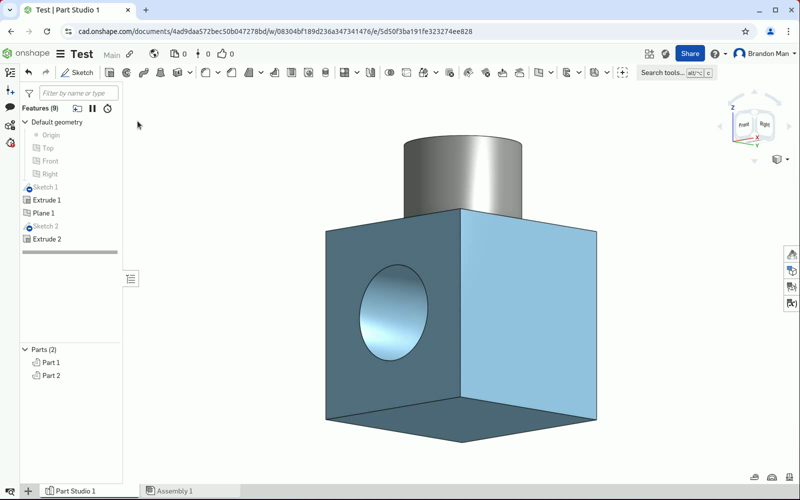
key(left, 3)
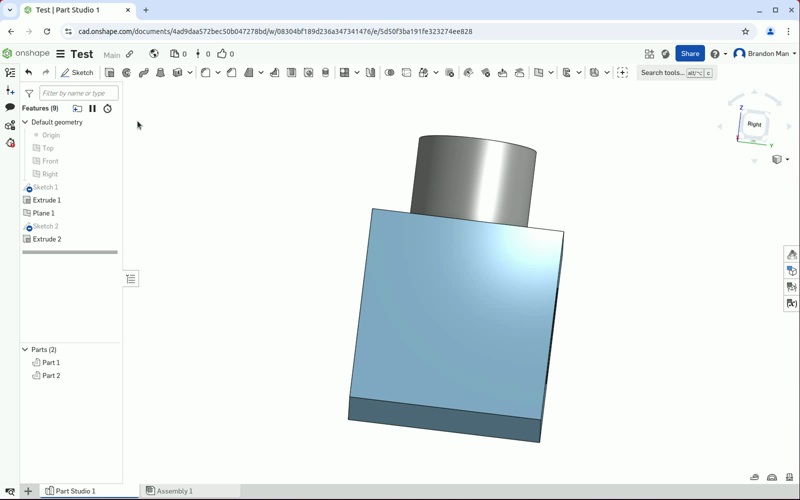
key(right, 3)
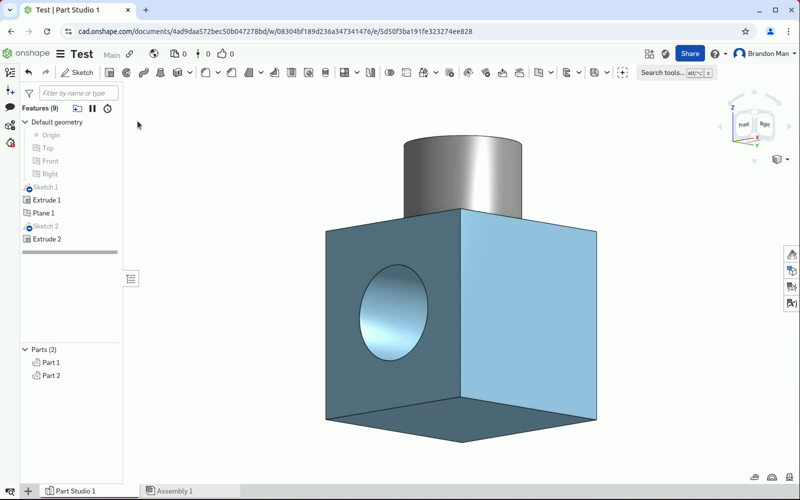
key(down, 3)
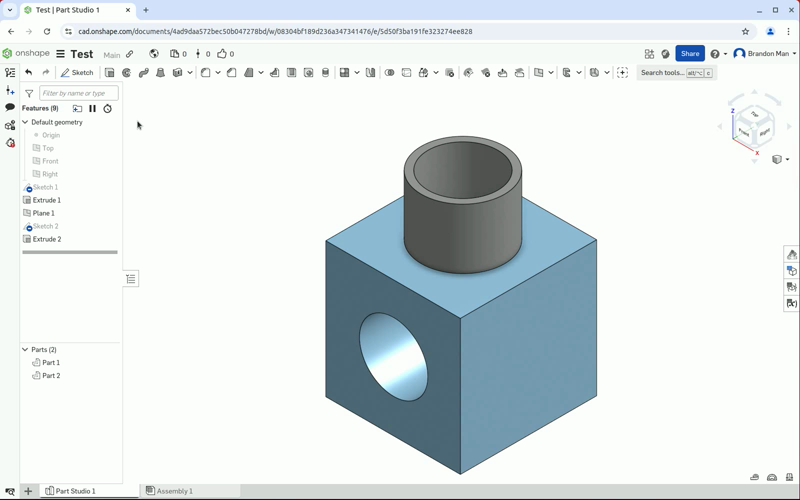
mouse_move(73, 189)
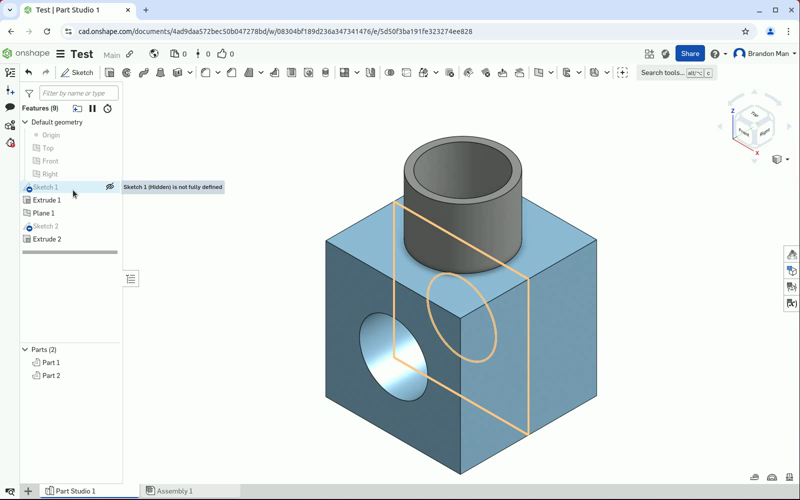
click(73, 189)